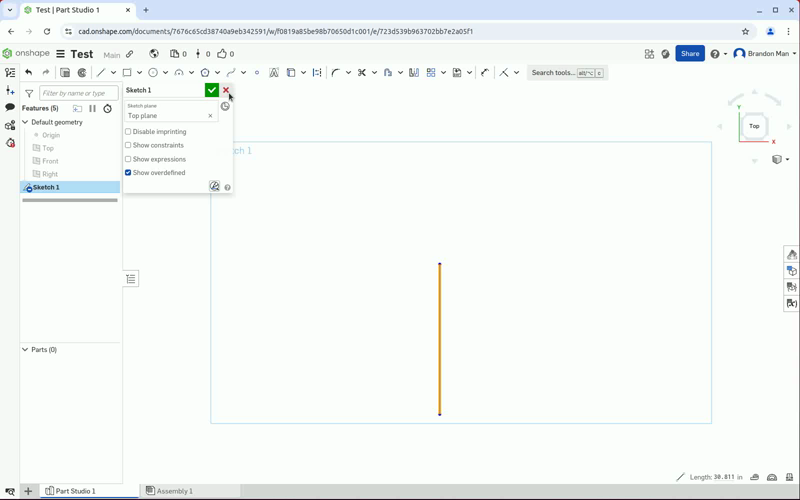
key(shift+h)
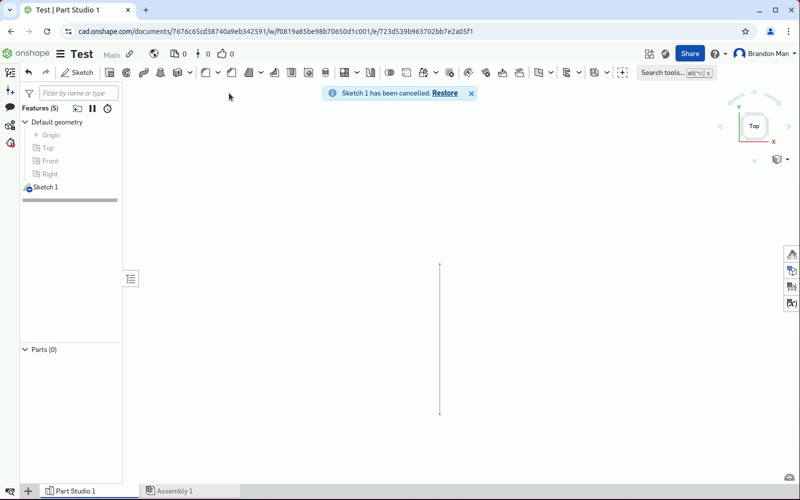
mouse_move(73, 352)
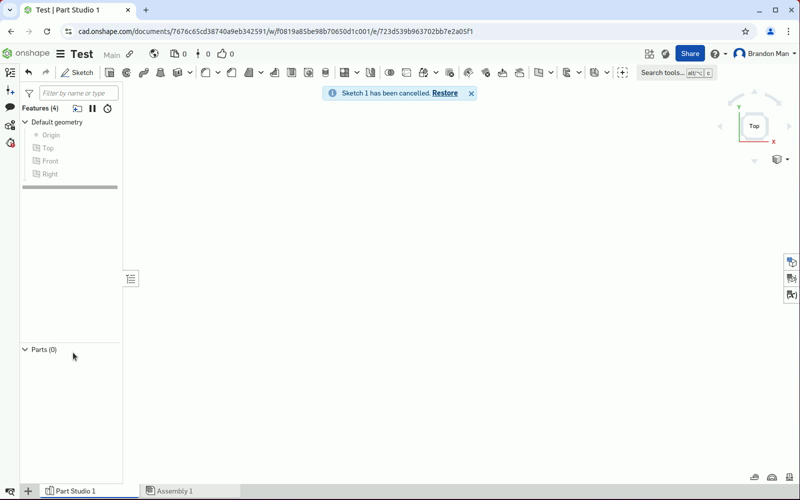
key(y)
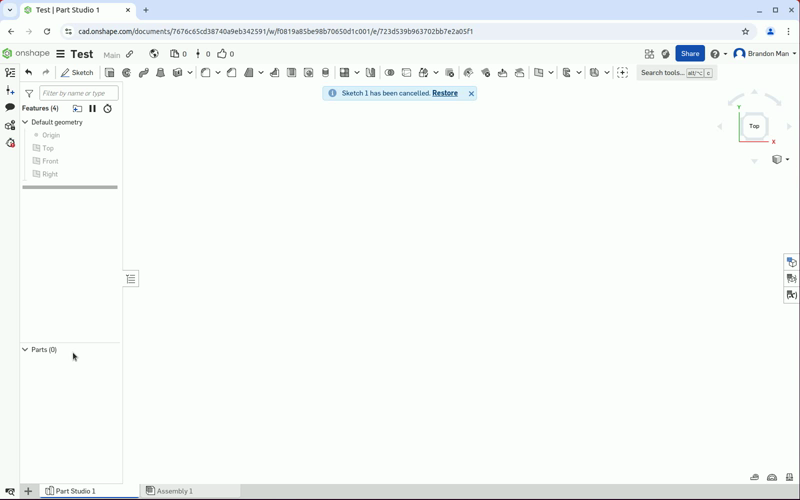
key(shift+p)
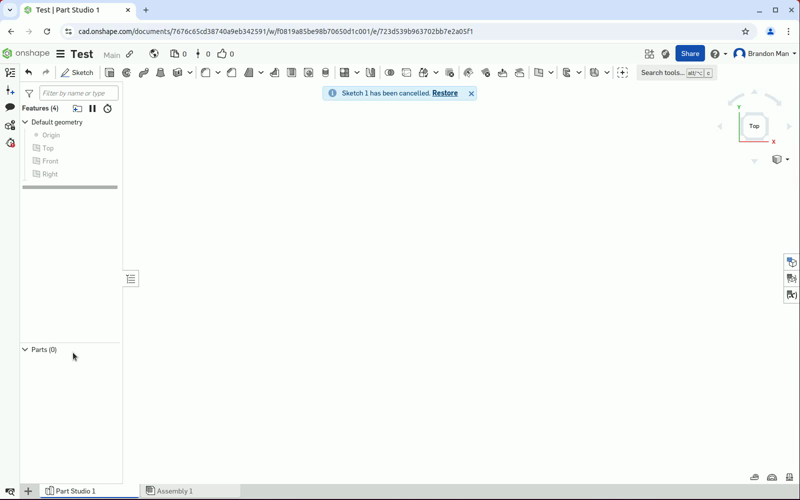
key(space)
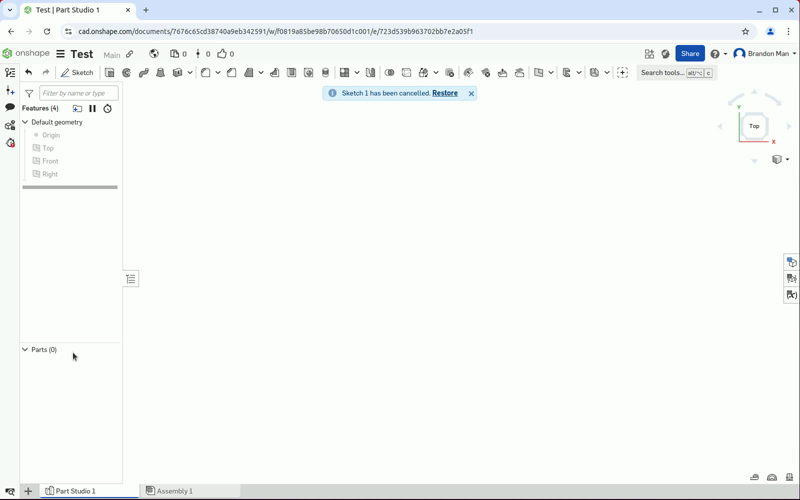
key_down(shift)
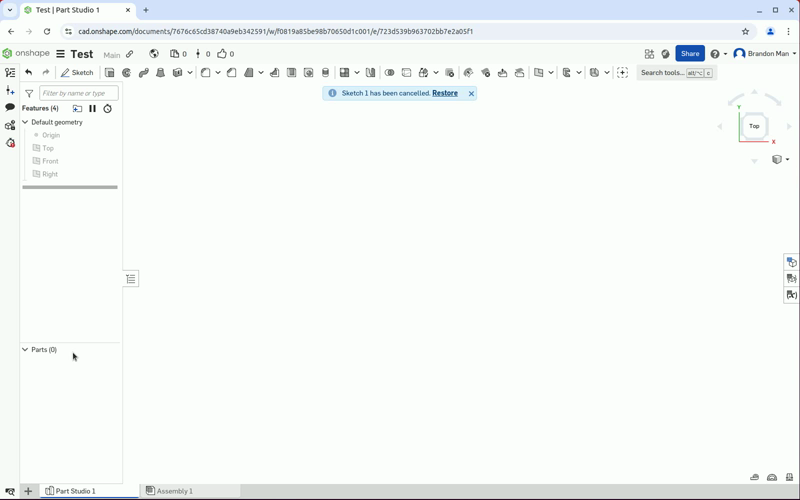
key(up)
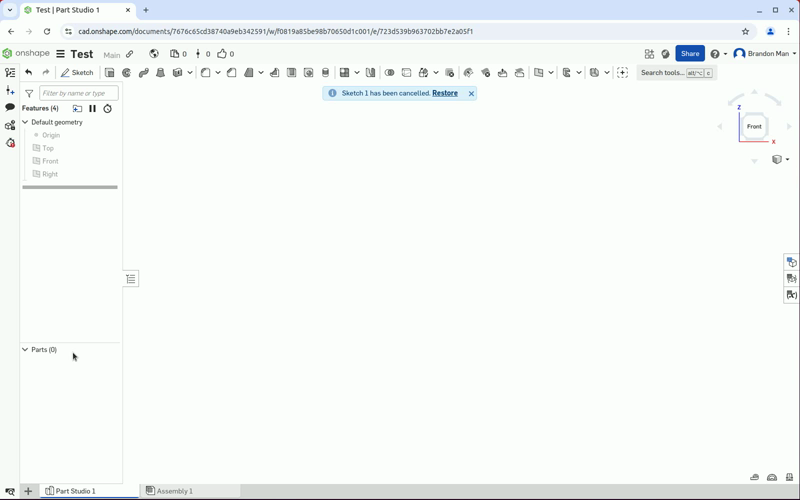
key_up(shift)
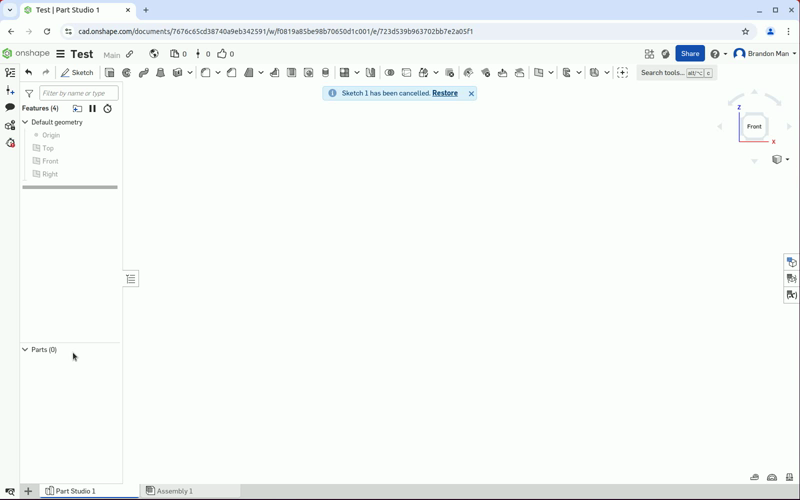
mouse_move(73, 352)
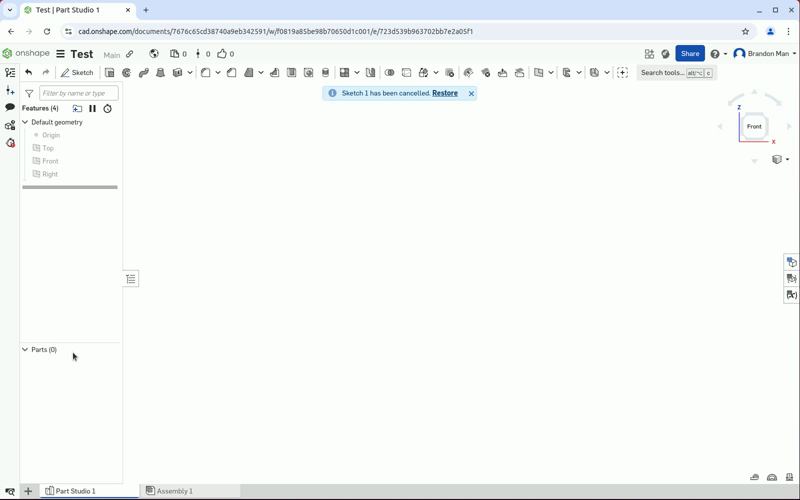
key(shift+y)
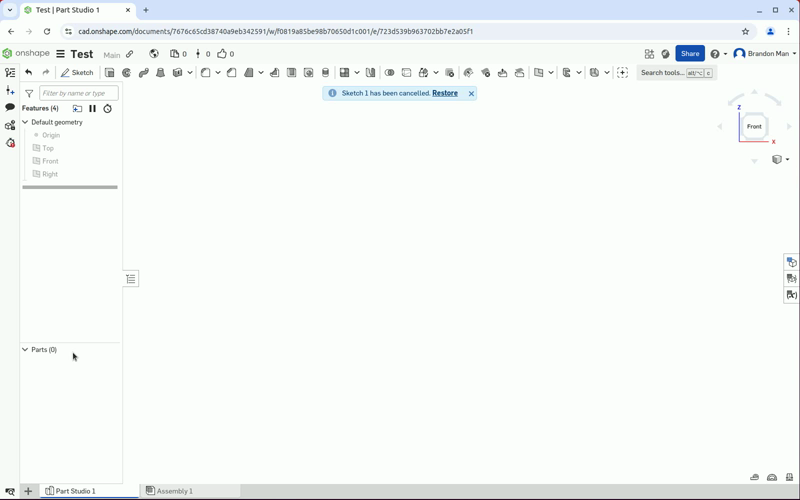
key(shift+s)
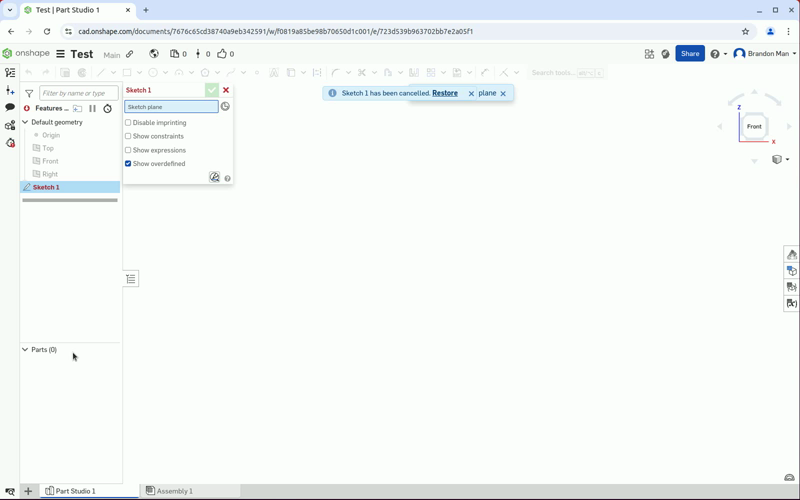
mouse_move(73, 163)
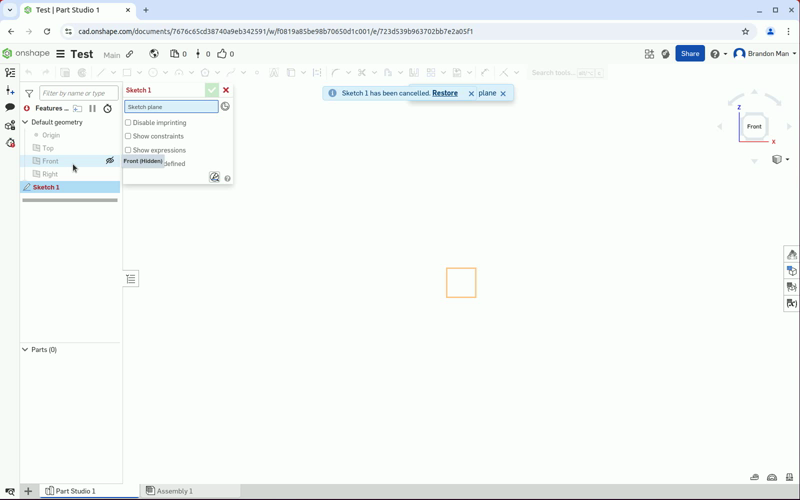
click(73, 163)
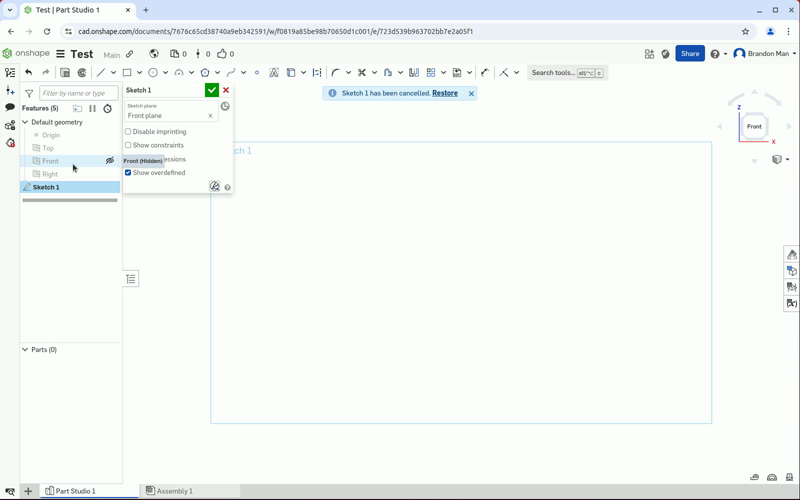
mouse_move(73, 352)
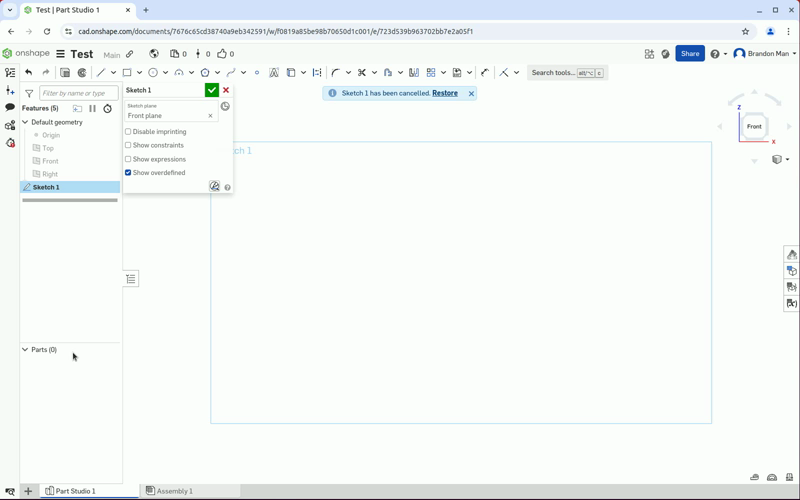
key(y)
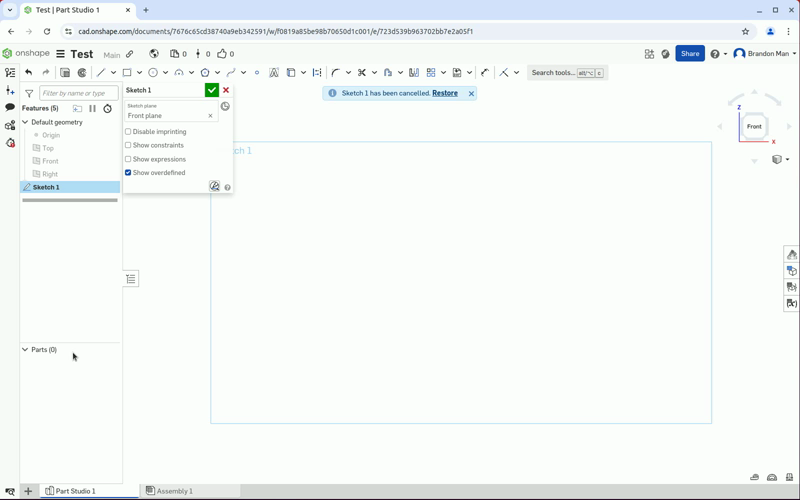
key(c)
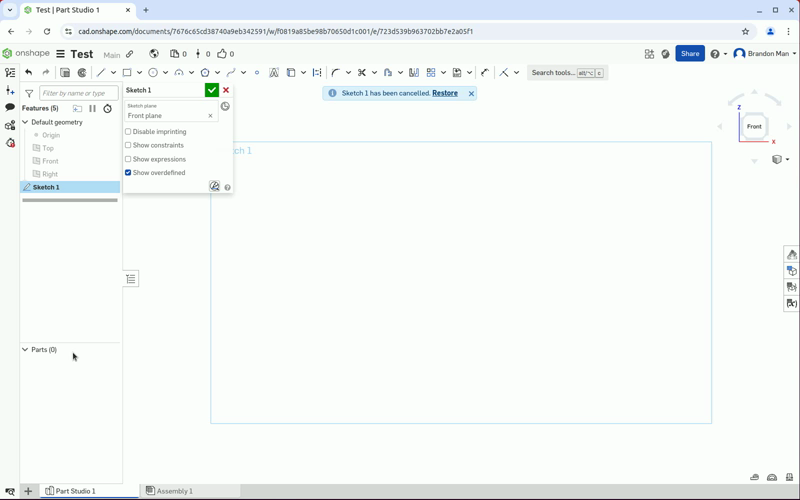
key_down(shift)
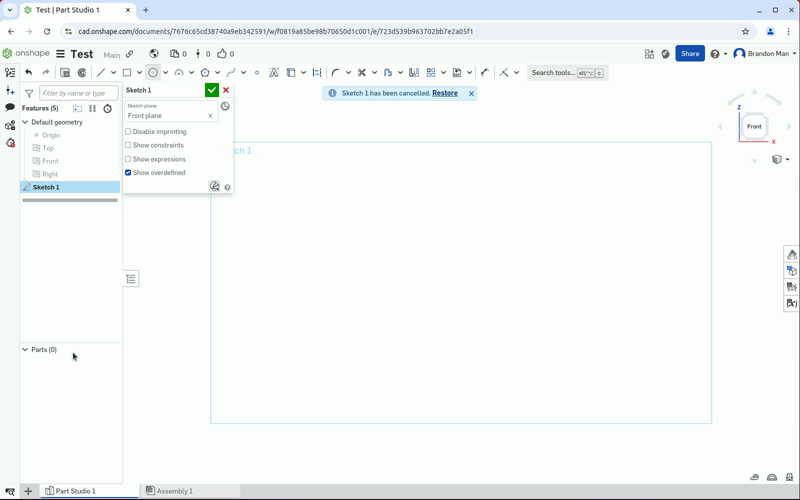
mouse_move(461, 282)
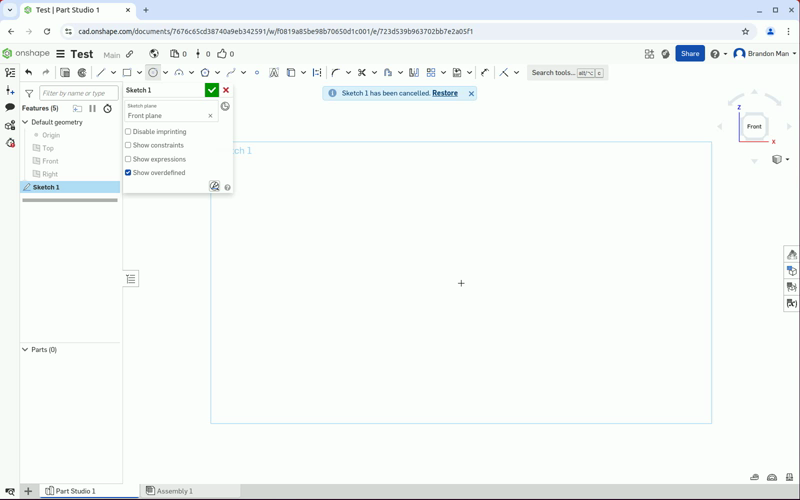
click(461, 282)
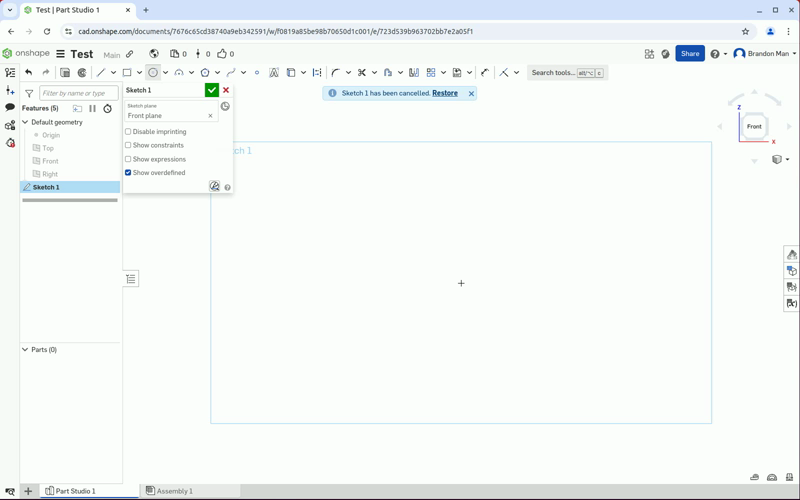
key_up(shift)
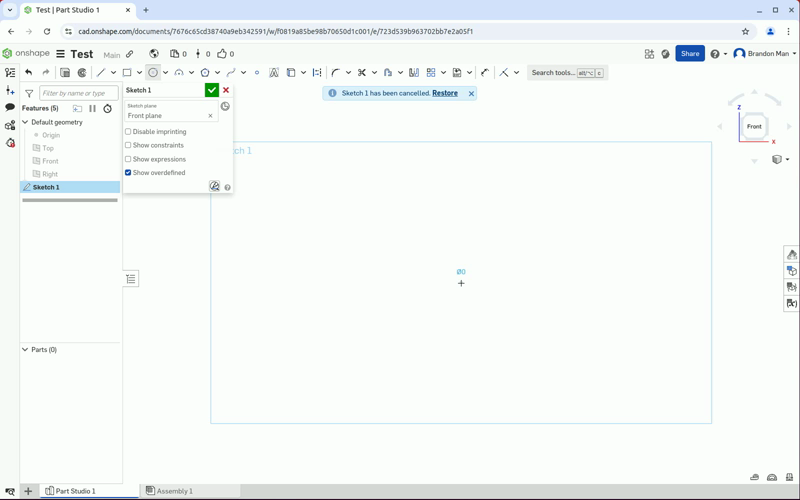
mouse_move(467, 282)
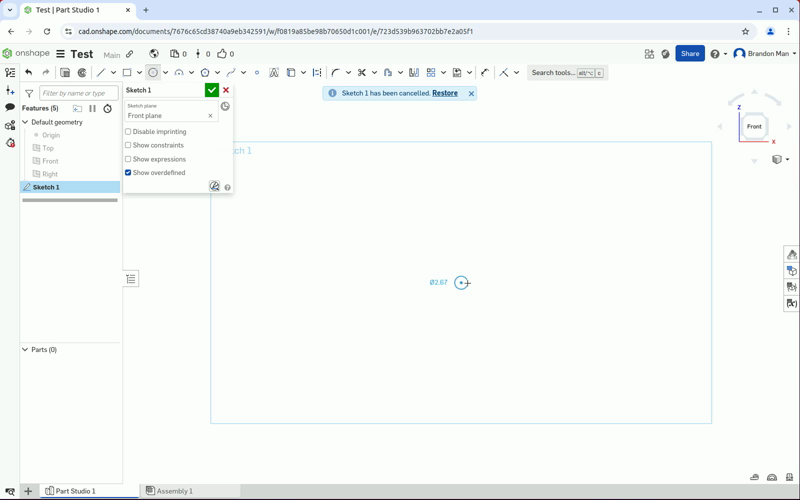
click(467, 282)
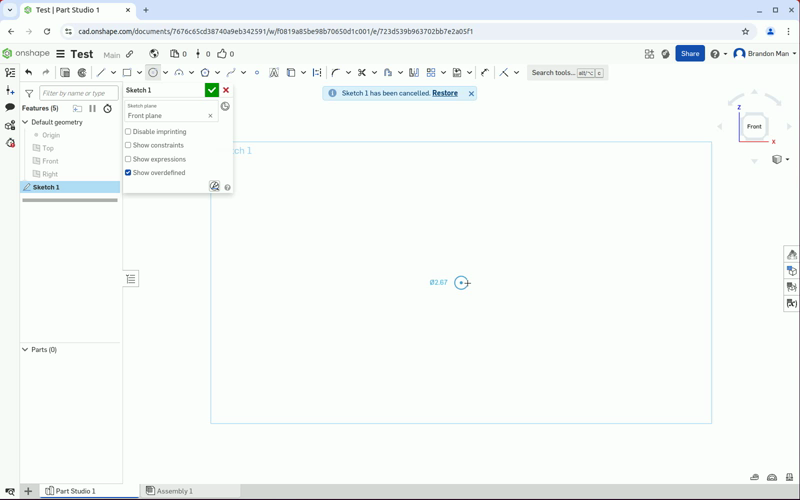
key(esc)
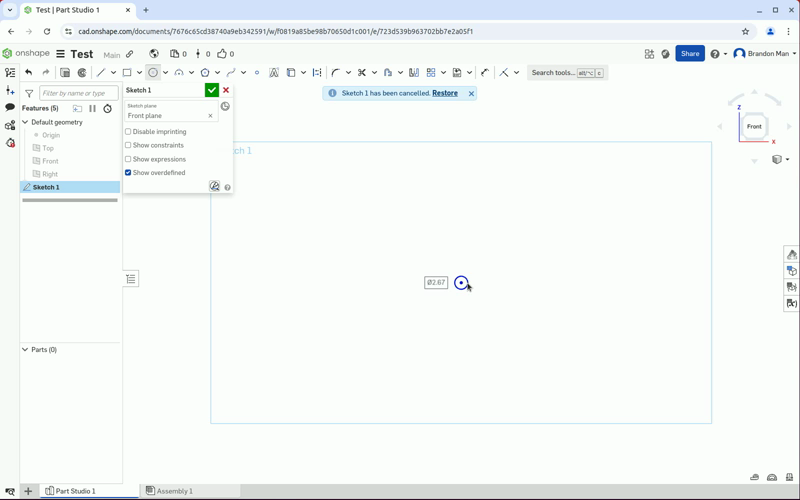
mouse_move(465, 283)
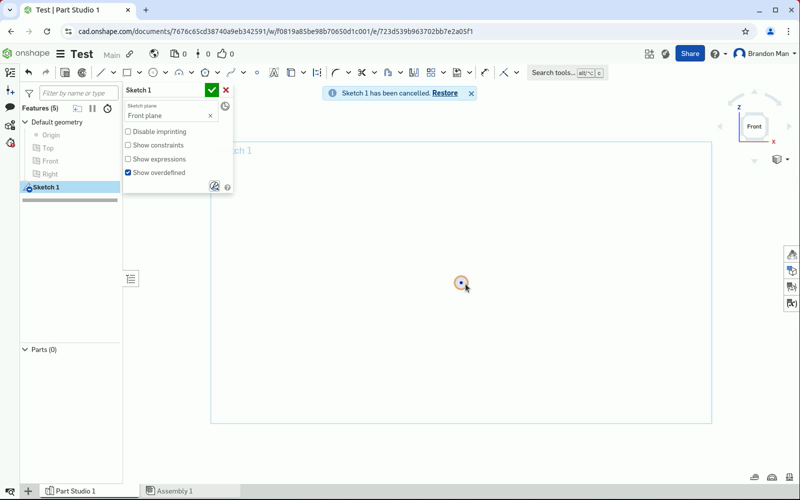
scroll(6)
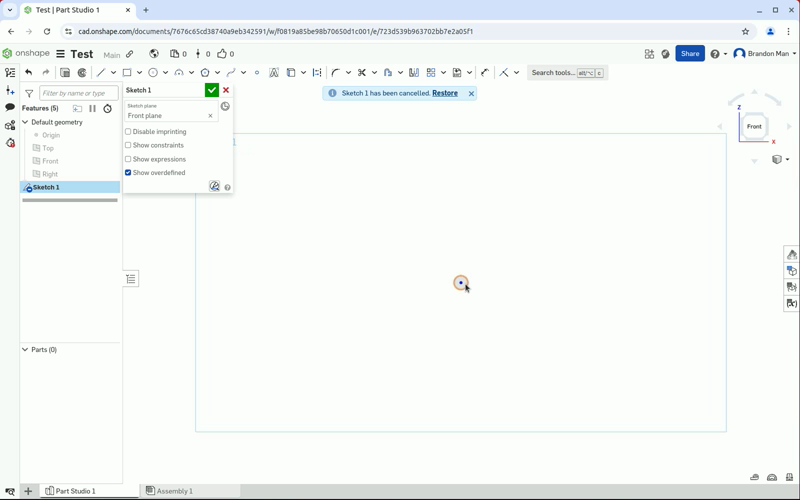
scroll(6)
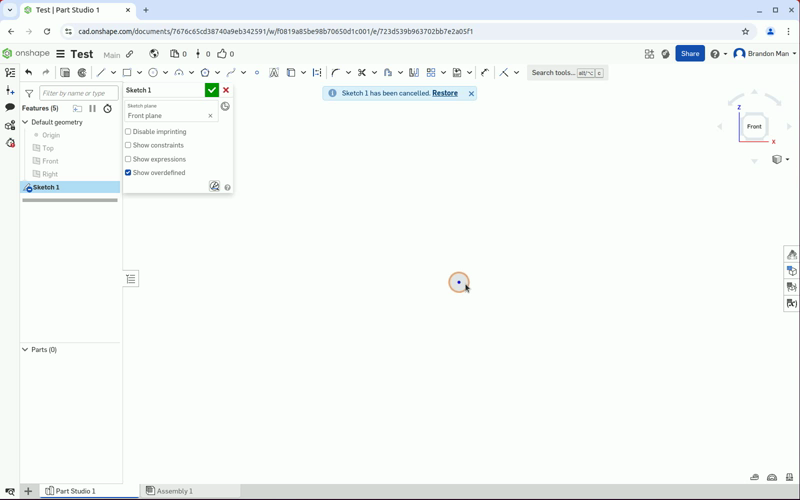
scroll(6)
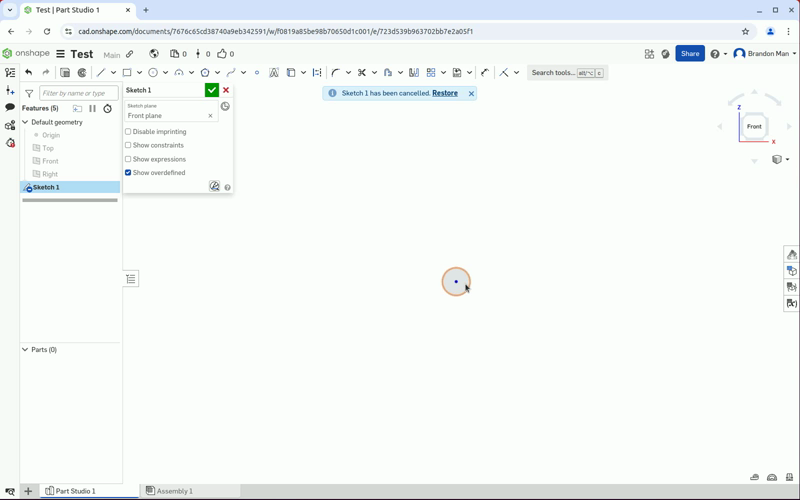
scroll(6)
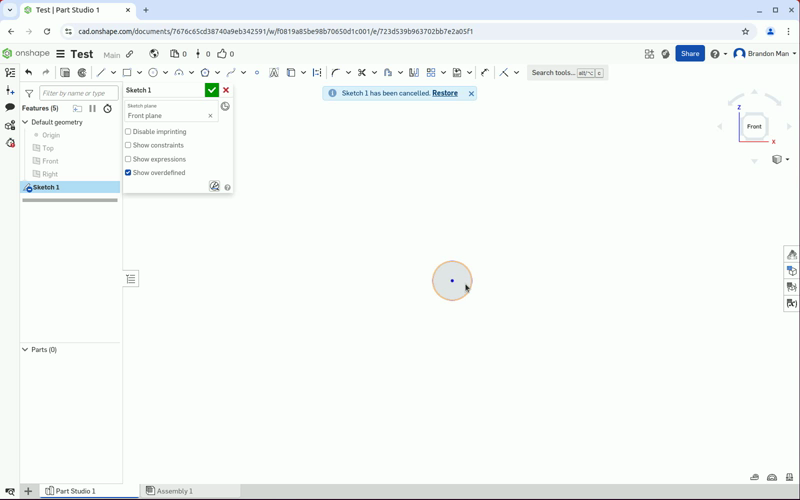
scroll(6)
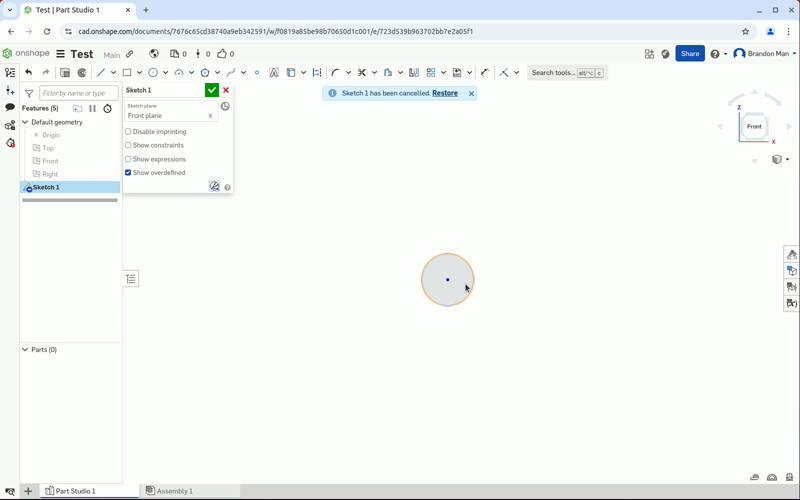
scroll(6)
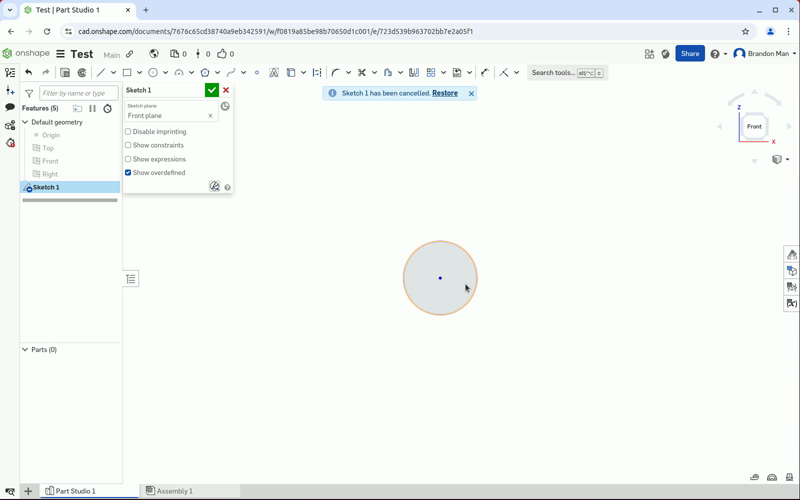
scroll(6)
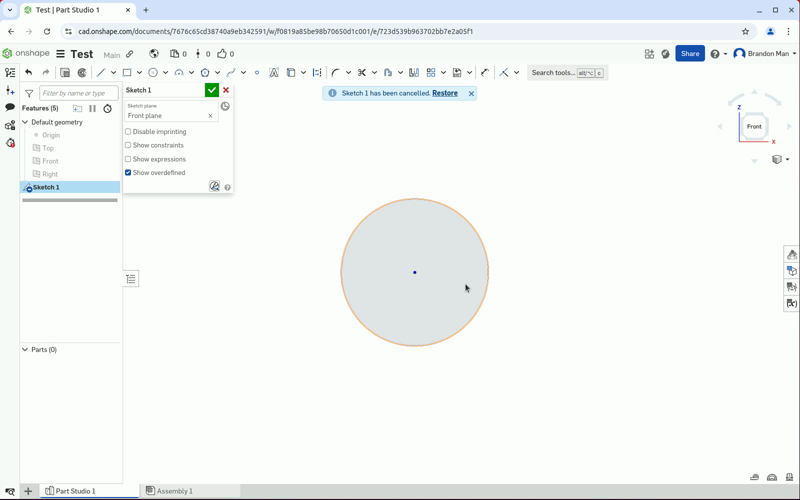
click(465, 283)
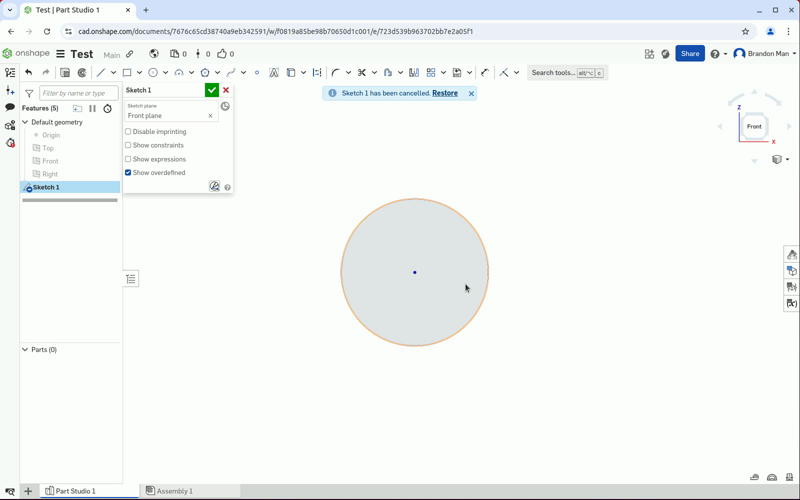
scroll(-6)
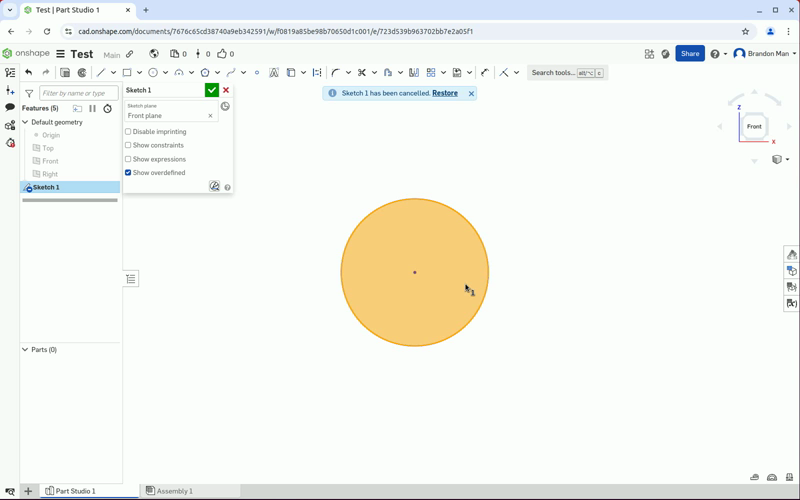
scroll(-6)
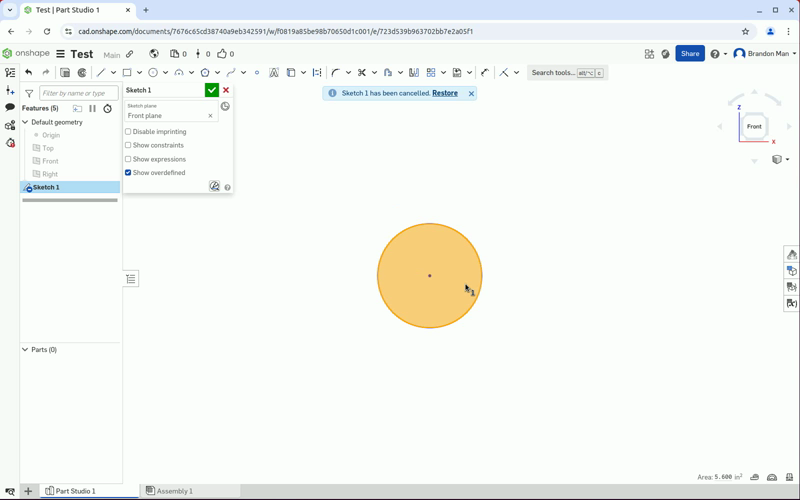
scroll(-6)
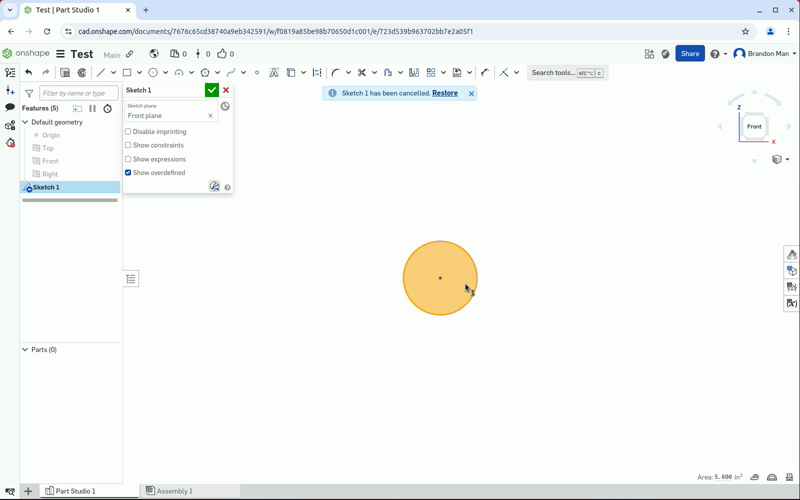
scroll(-6)
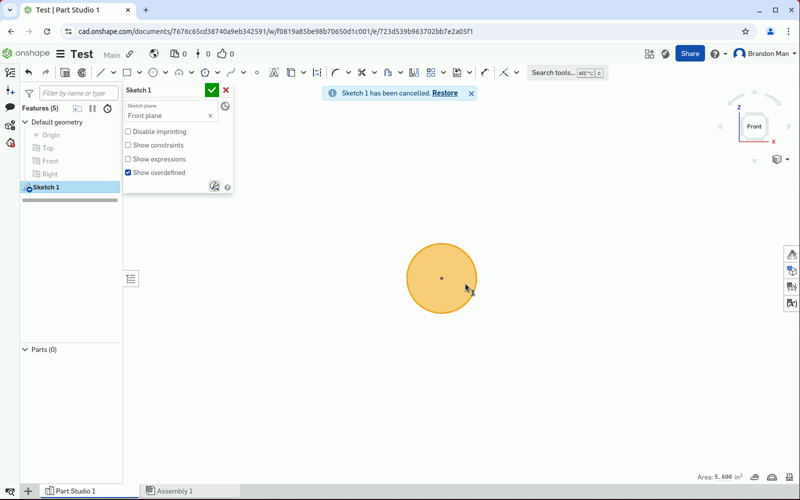
scroll(-6)
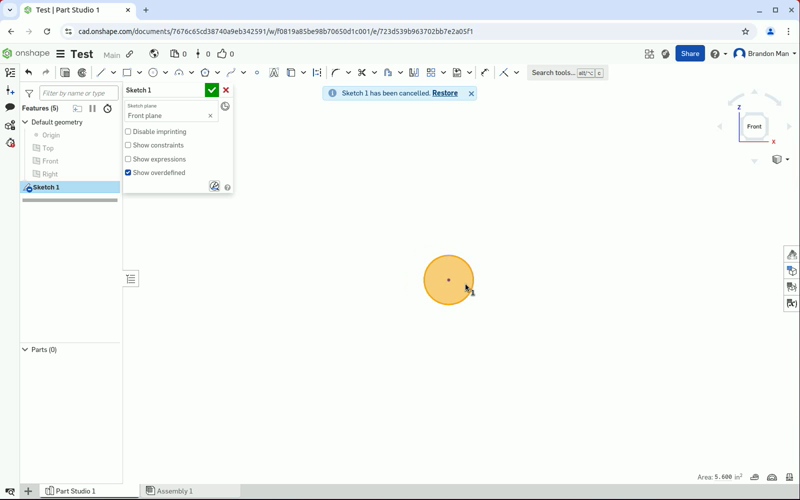
scroll(-6)
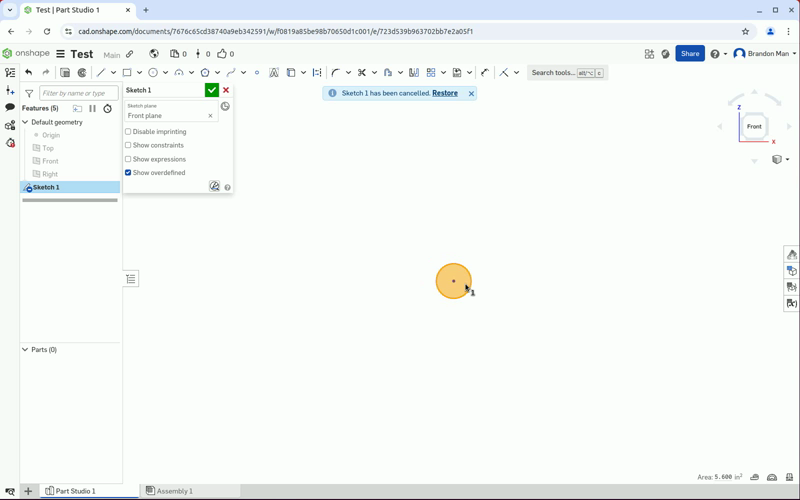
scroll(-6)
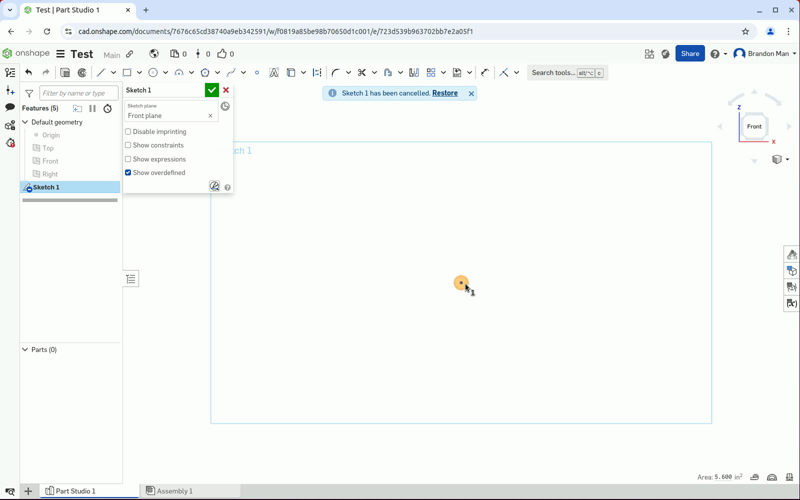
mouse_move(73, 352)
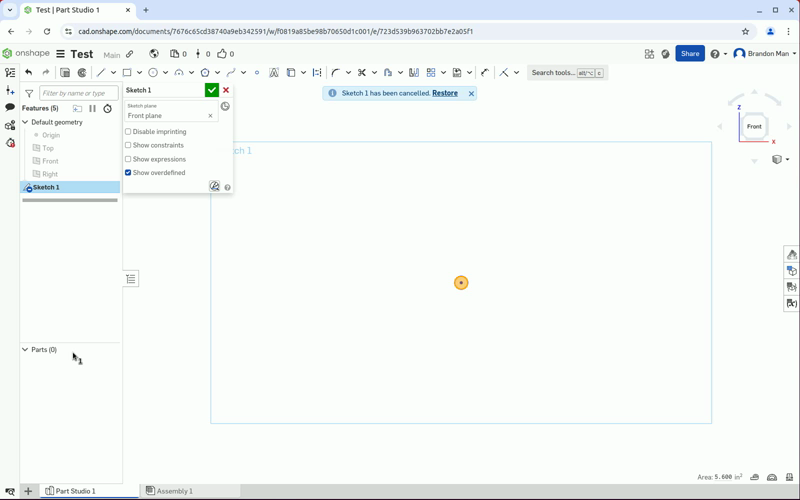
key(shift+y)
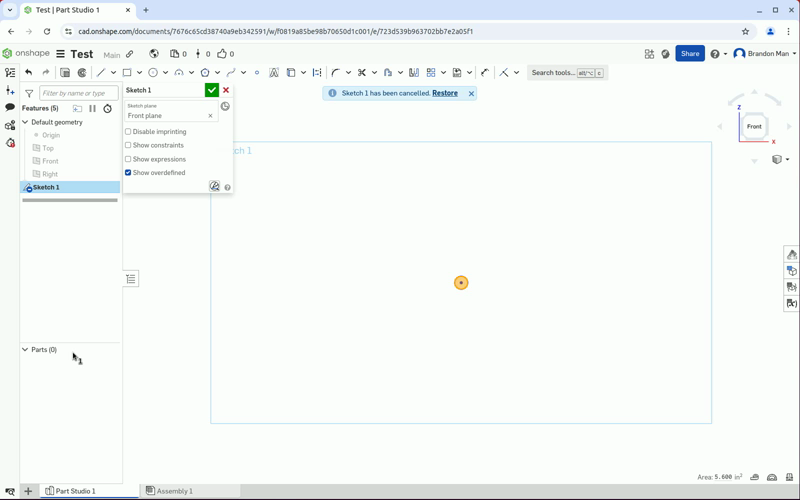
key(shift+e)
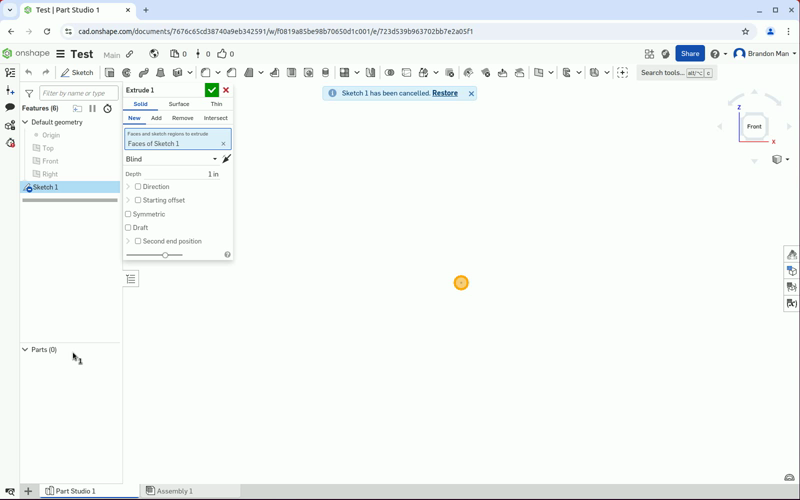
mouse_move(143, 106)
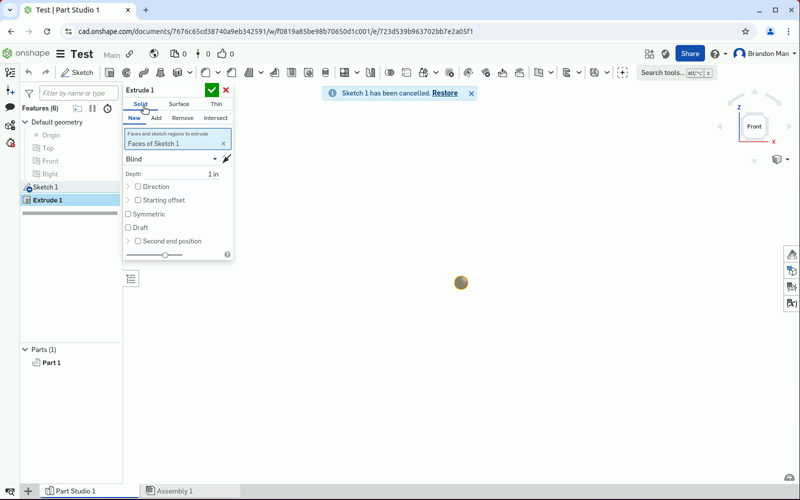
click(143, 106)
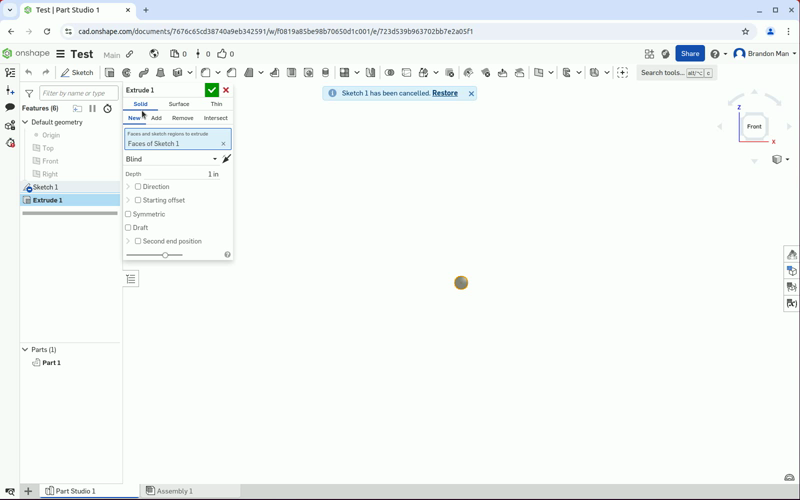
mouse_move(137, 120)
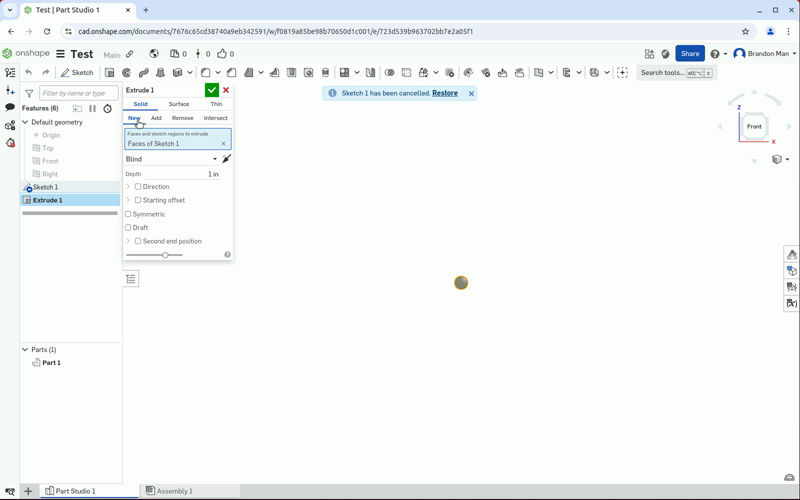
click(137, 120)
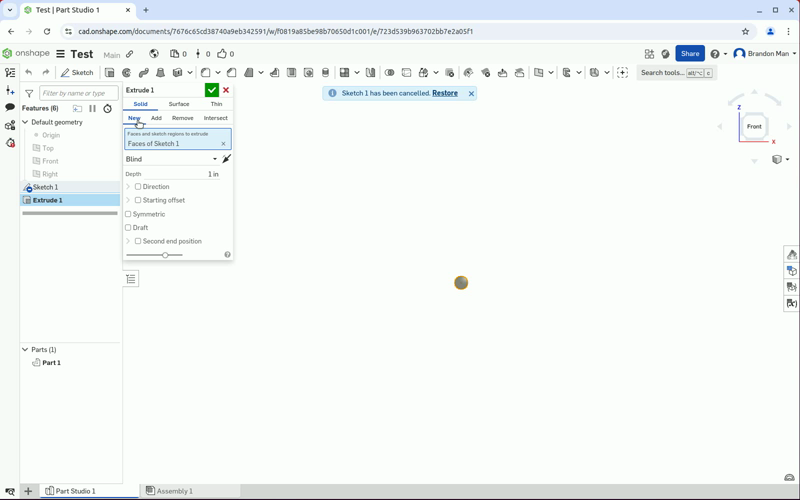
key(tab, 4)
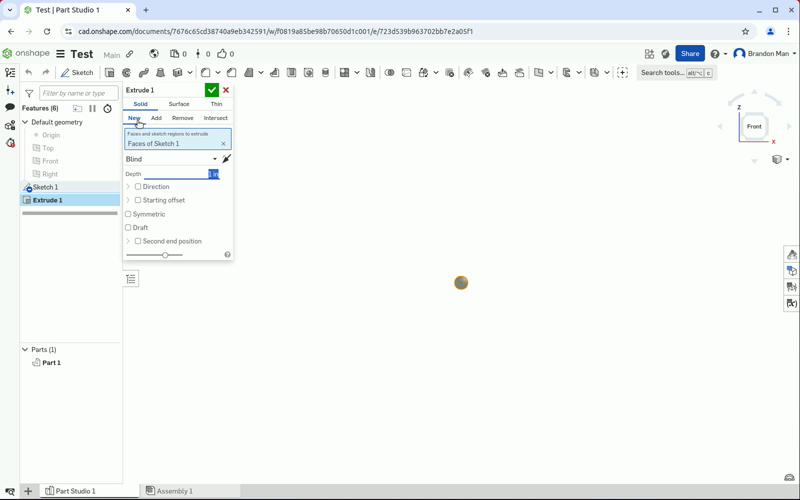
text(23.108)
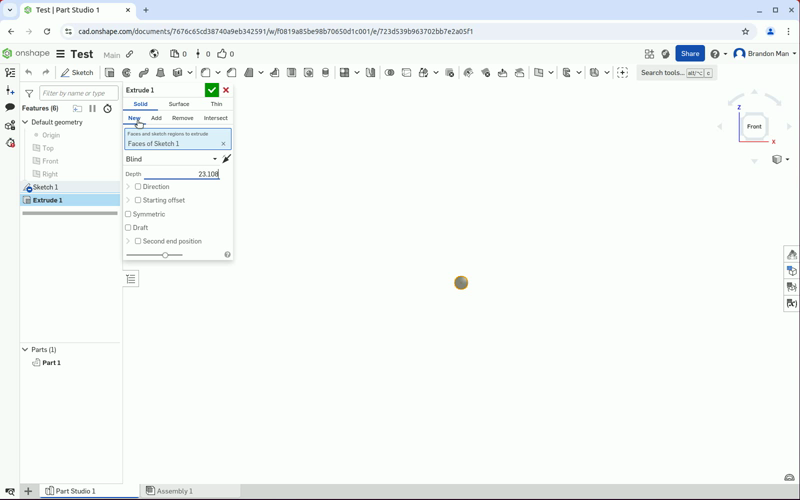
key(enter)
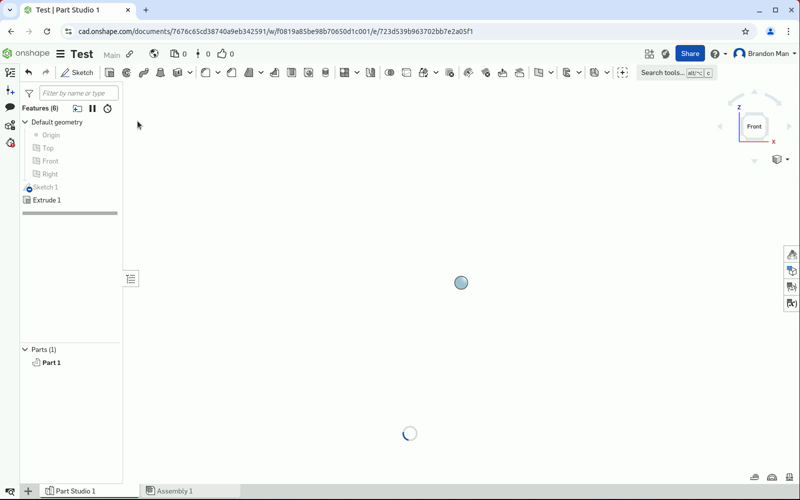
key(shift+h)
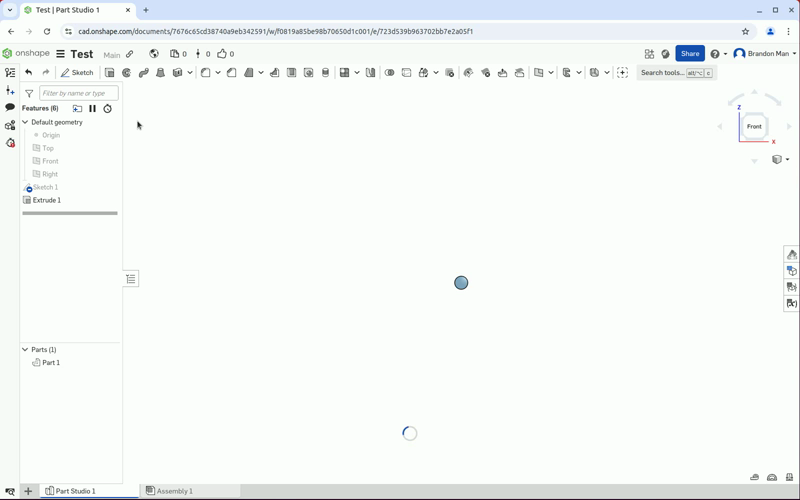
key(shift+h)
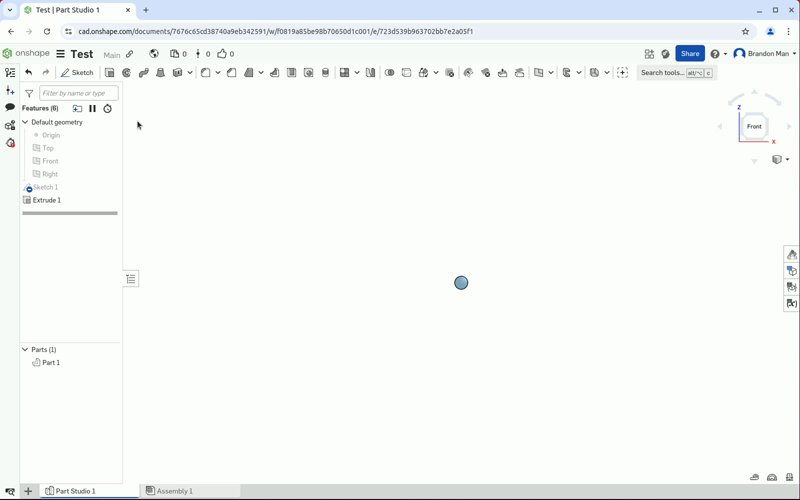
mouse_move(73, 189)
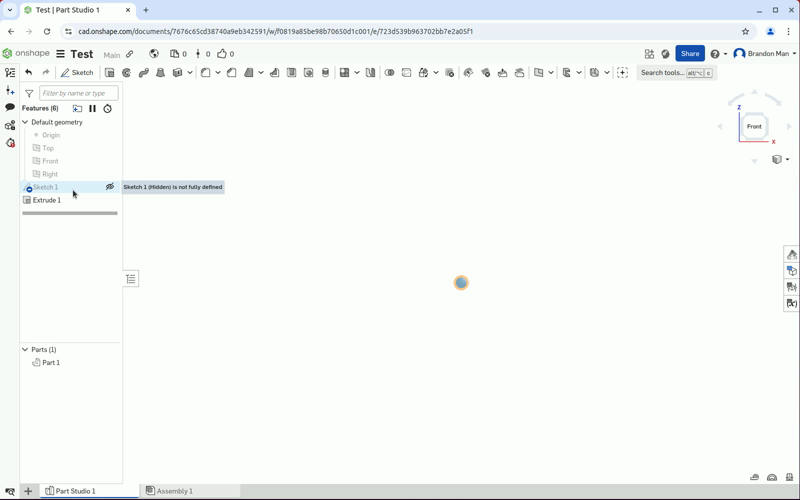
click(73, 189)
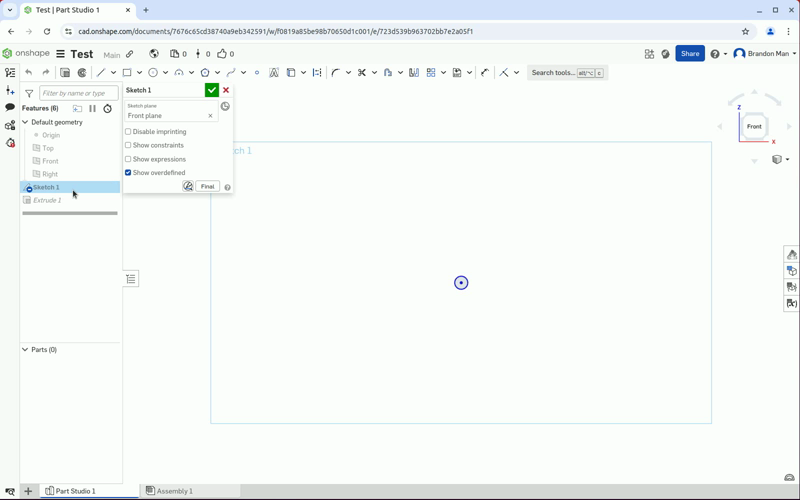
mouse_move(229, 92)
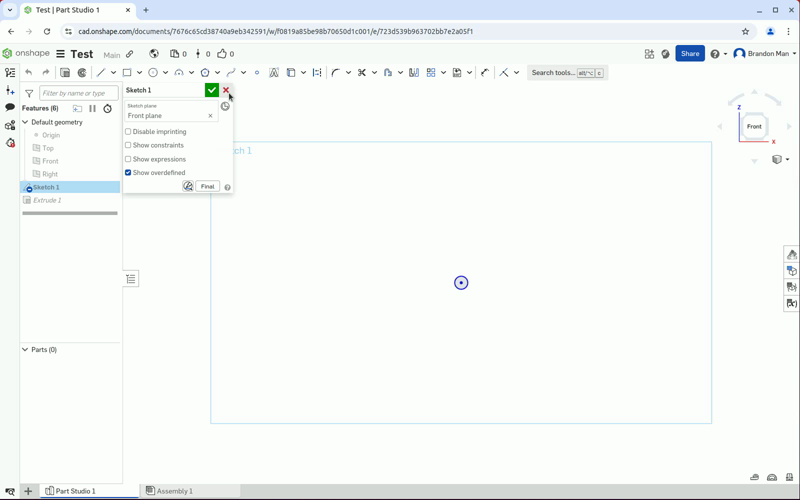
click(229, 92)
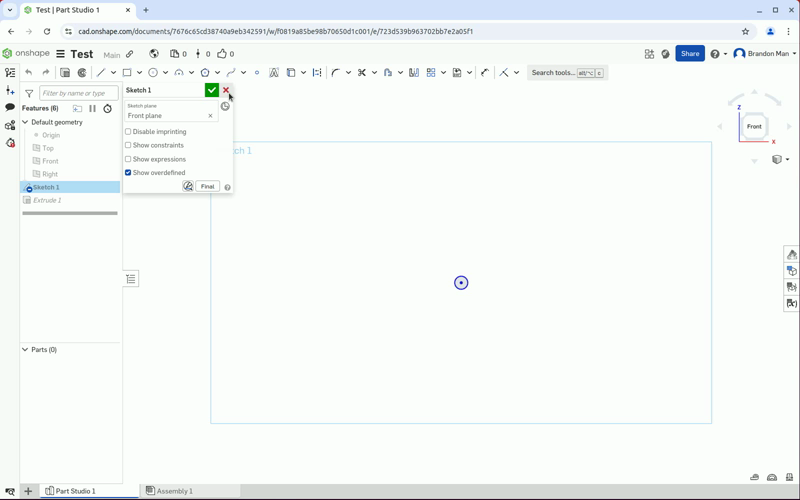
key(shift+s)
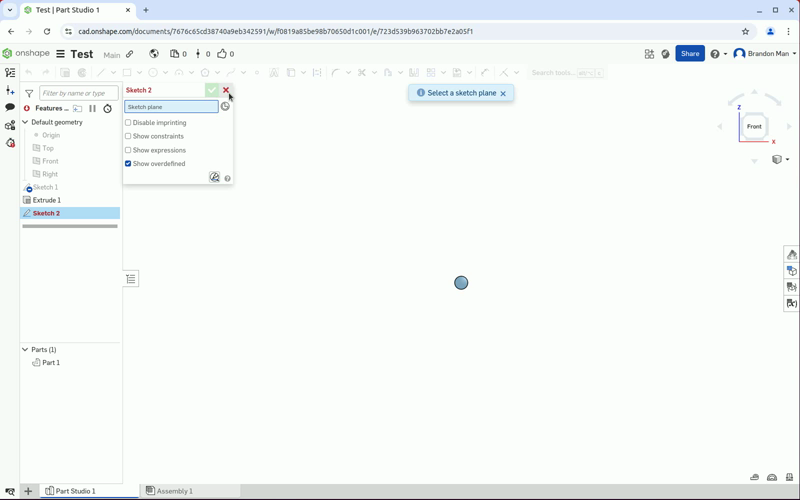
mouse_move(73, 163)
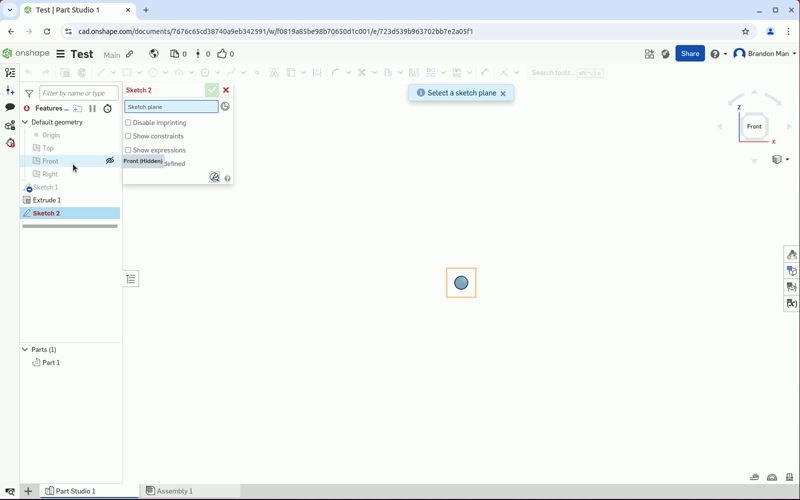
click(73, 163)
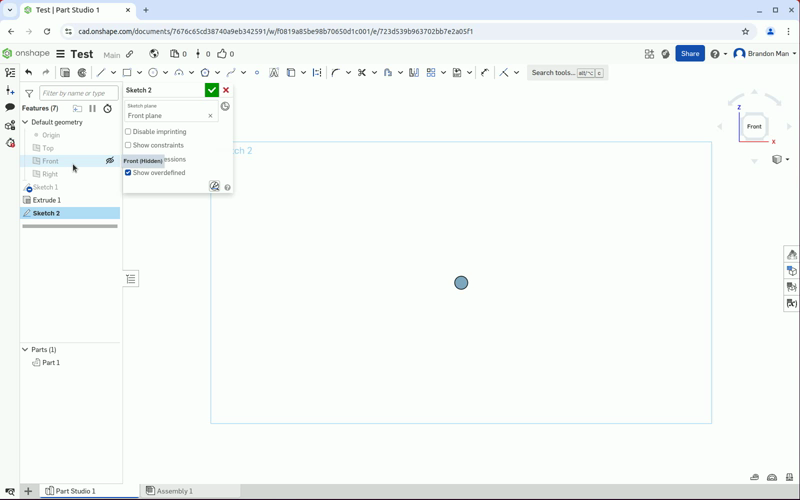
mouse_move(73, 352)
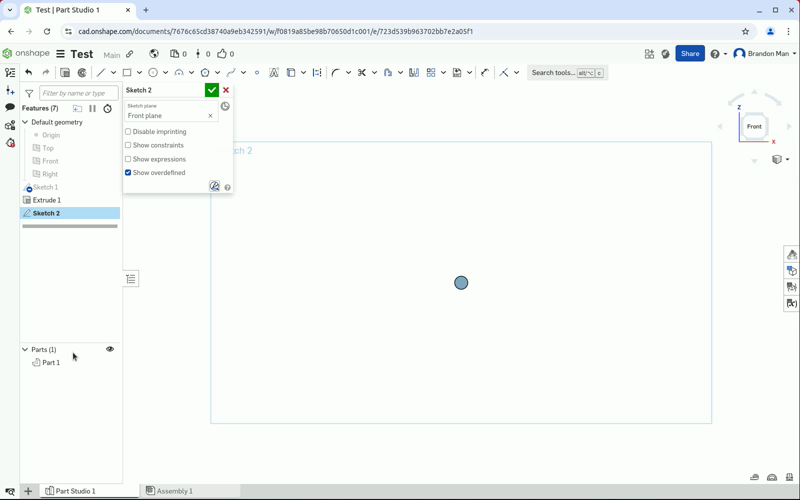
key(y)
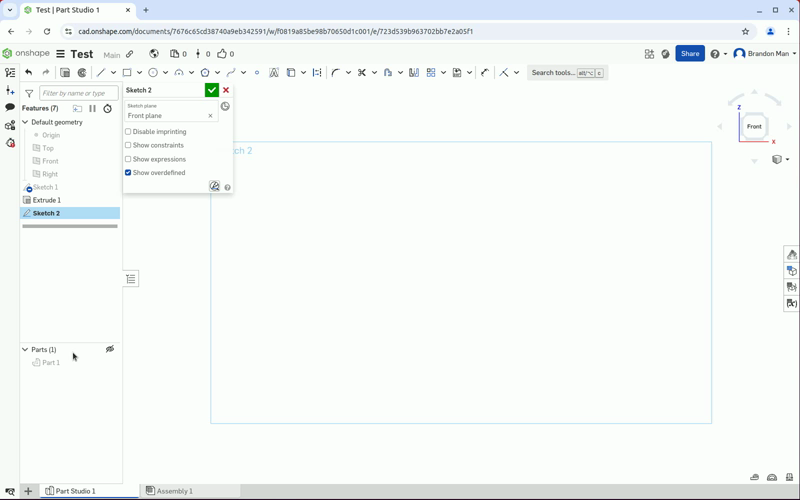
key(c)
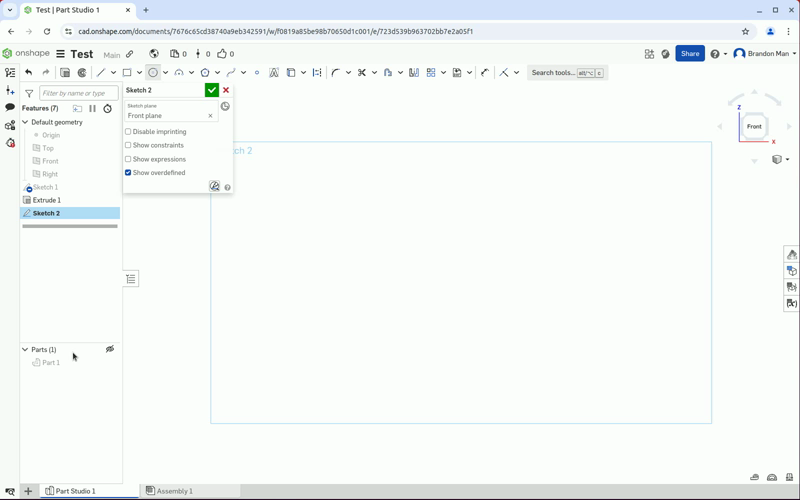
key_down(shift)
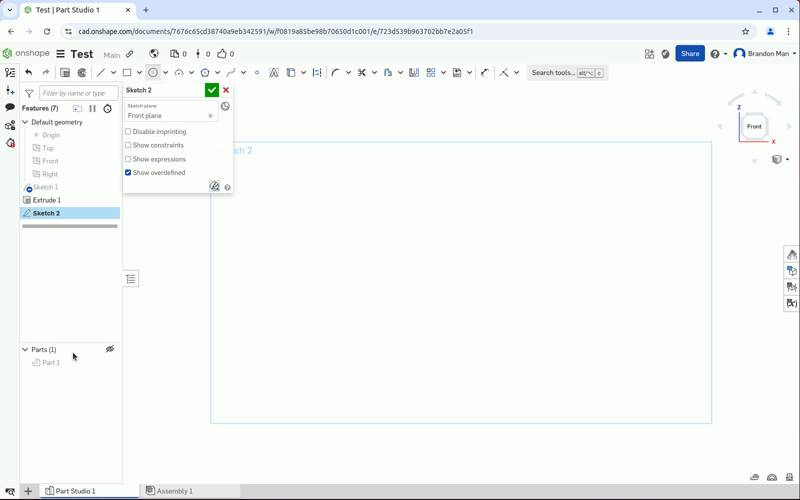
mouse_move(460, 282)
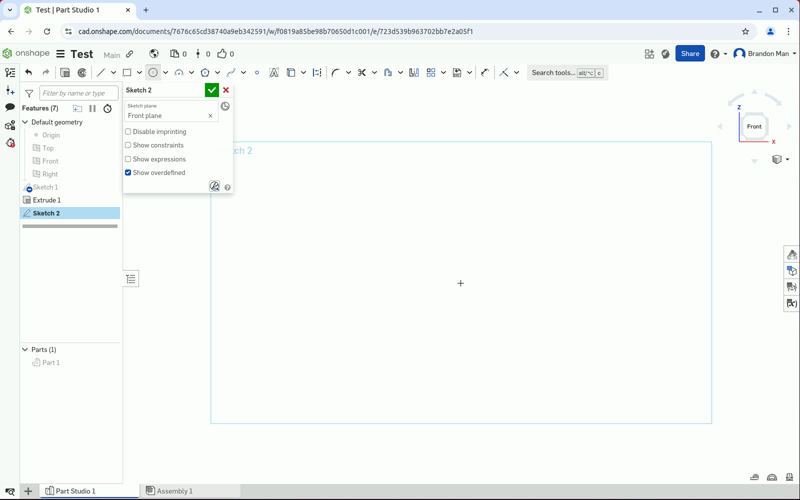
click(460, 282)
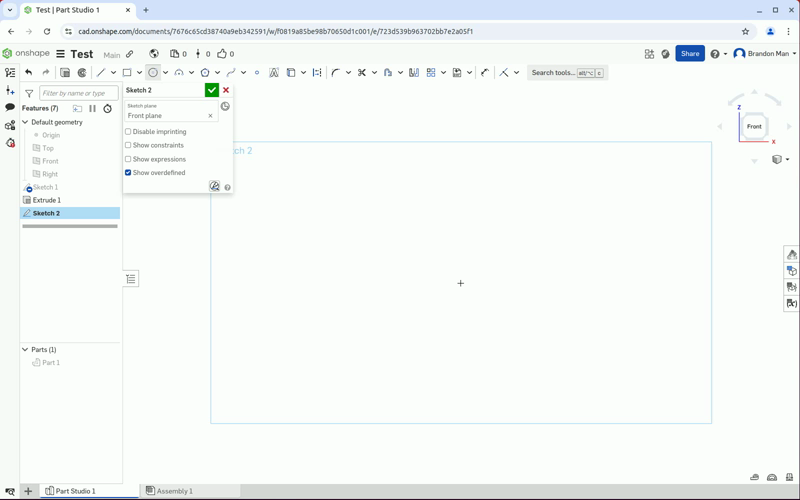
key_up(shift)
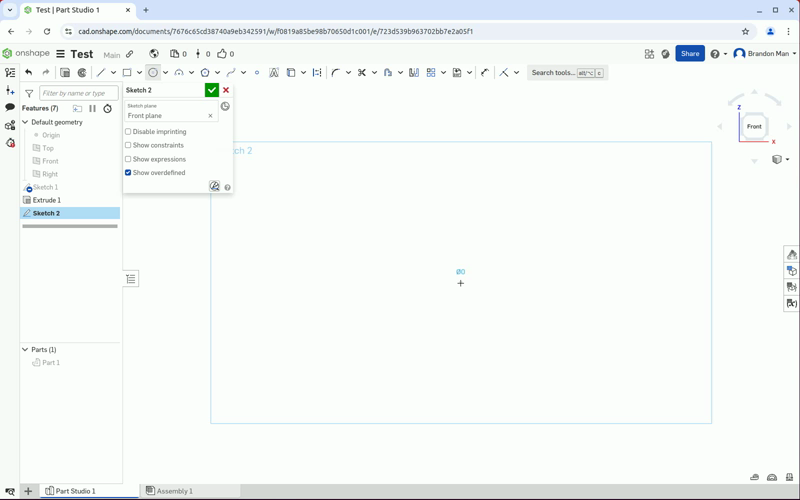
mouse_move(463, 282)
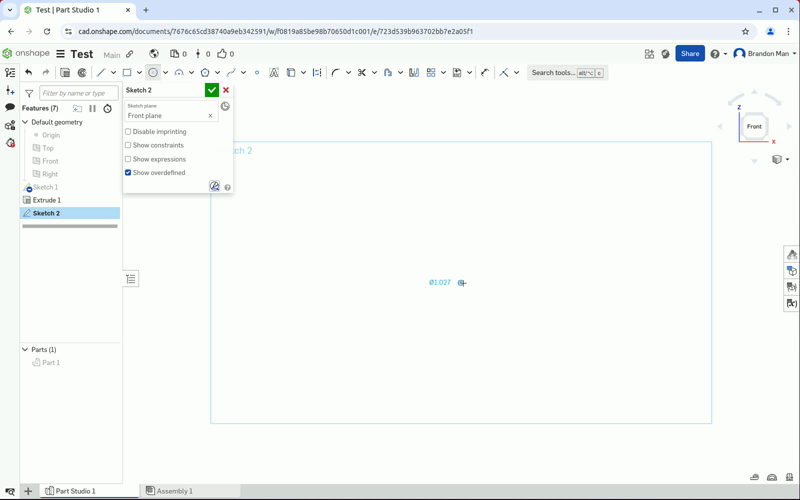
scroll(6)
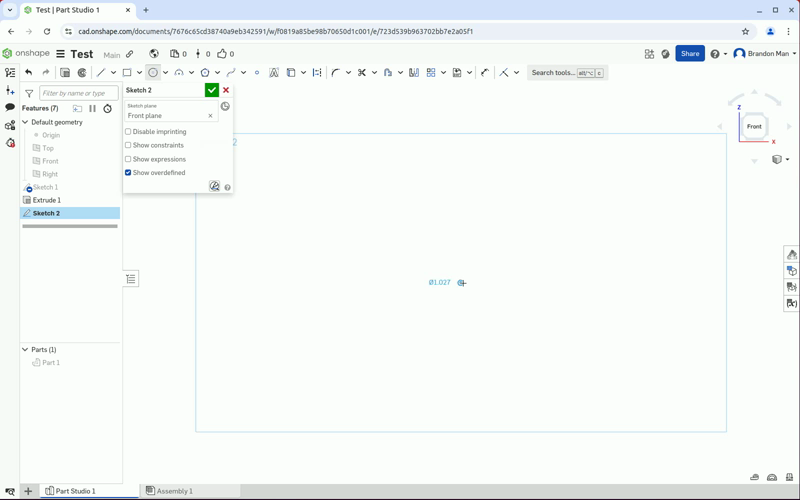
scroll(6)
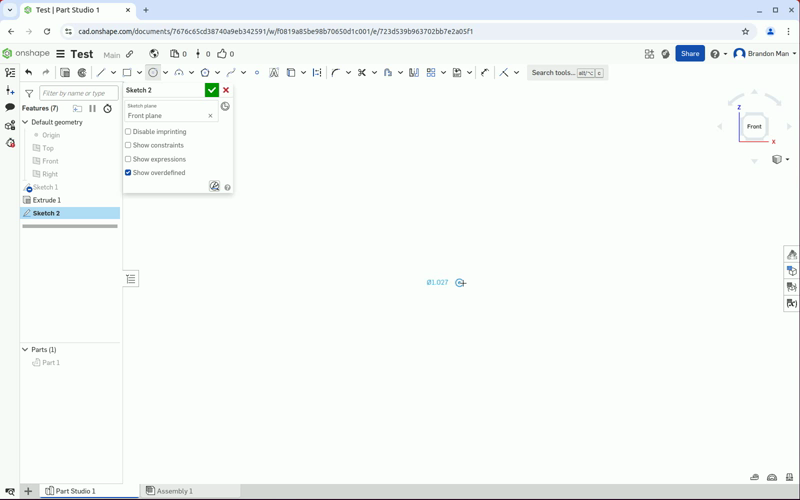
scroll(6)
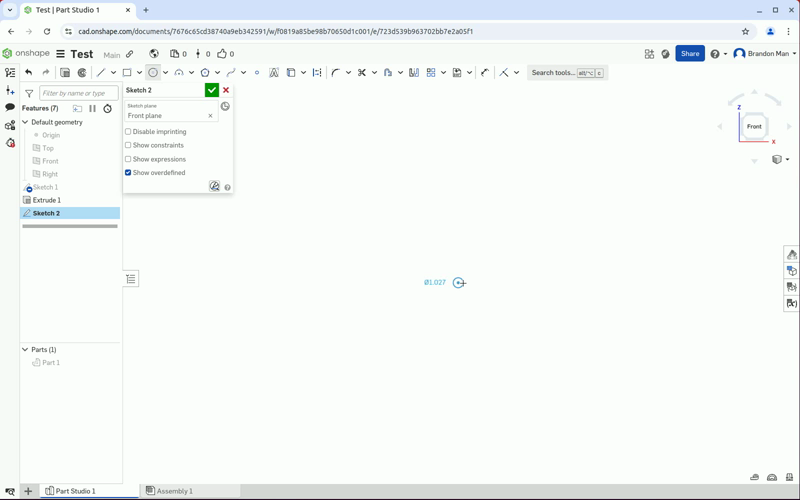
scroll(6)
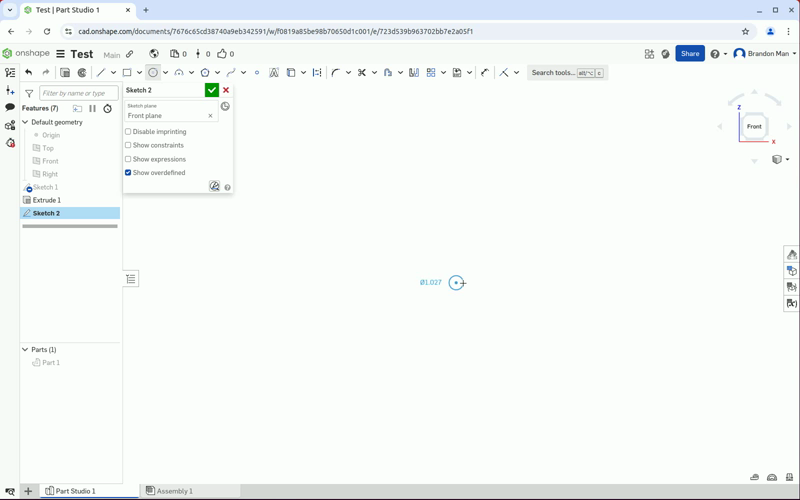
scroll(6)
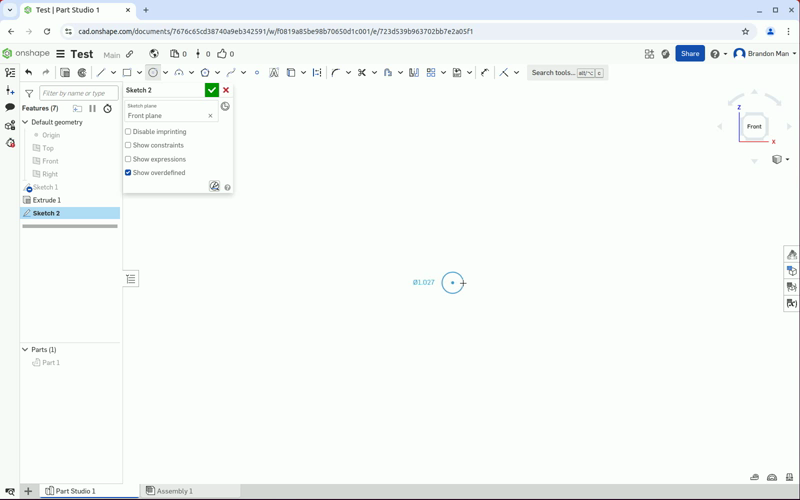
scroll(6)
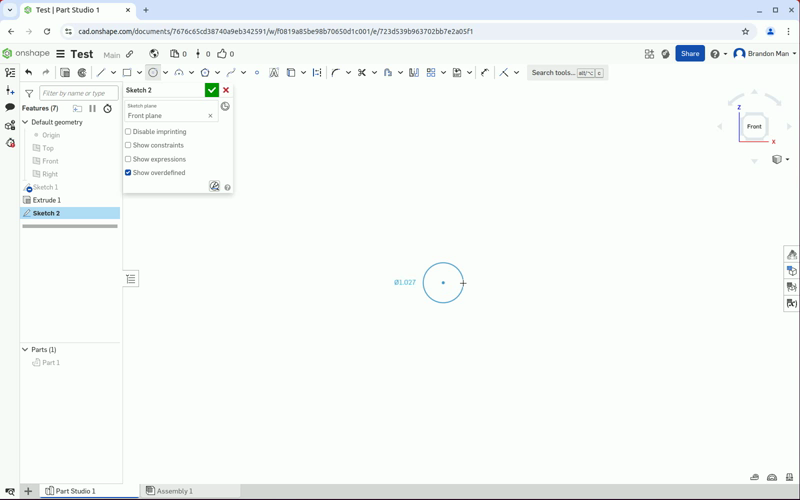
scroll(6)
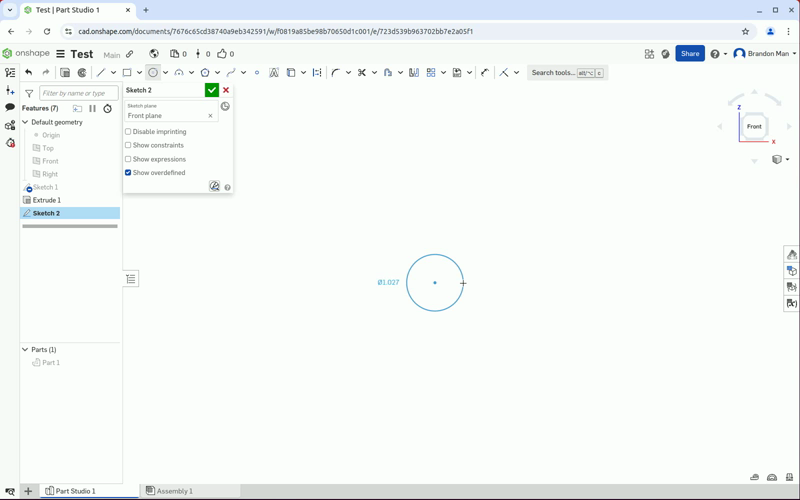
click(463, 282)
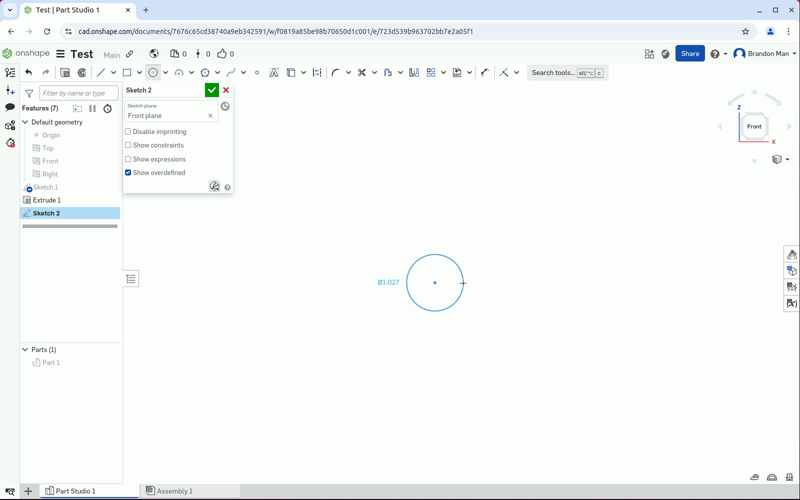
scroll(-6)
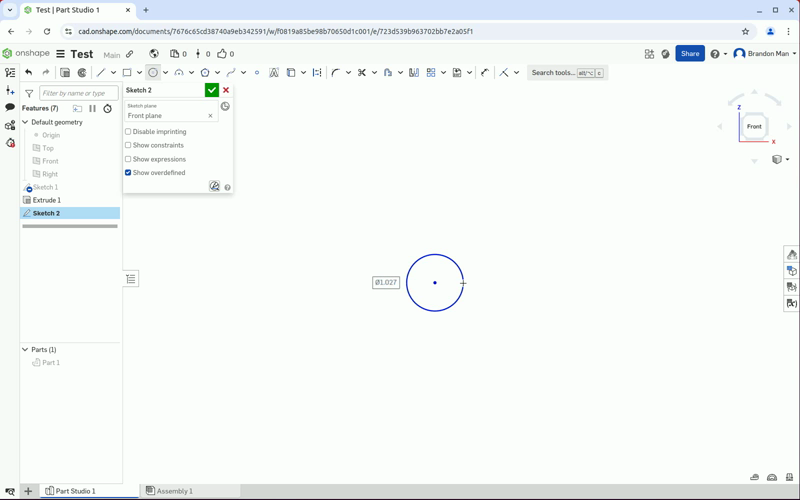
scroll(-6)
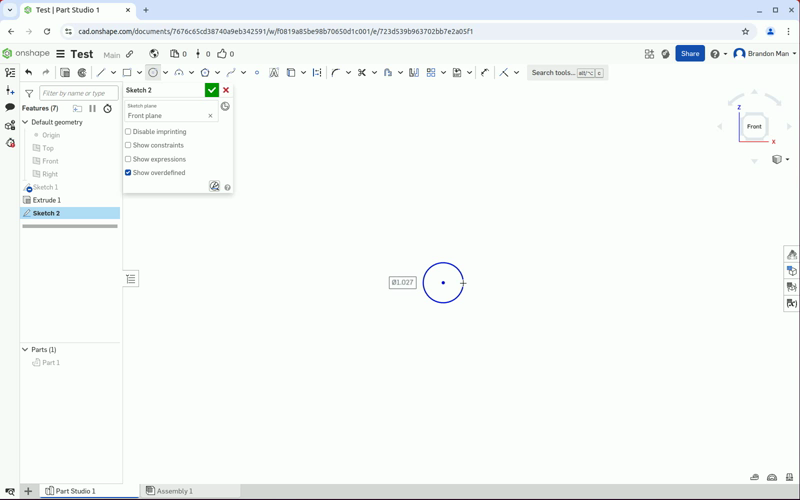
scroll(-6)
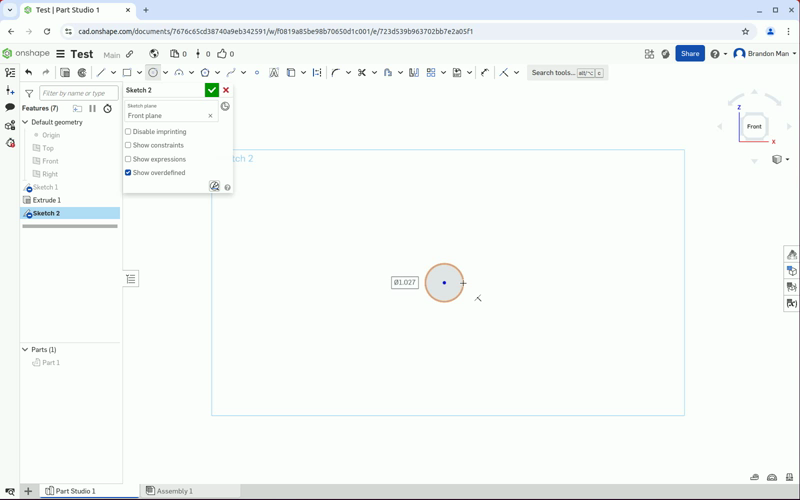
scroll(-6)
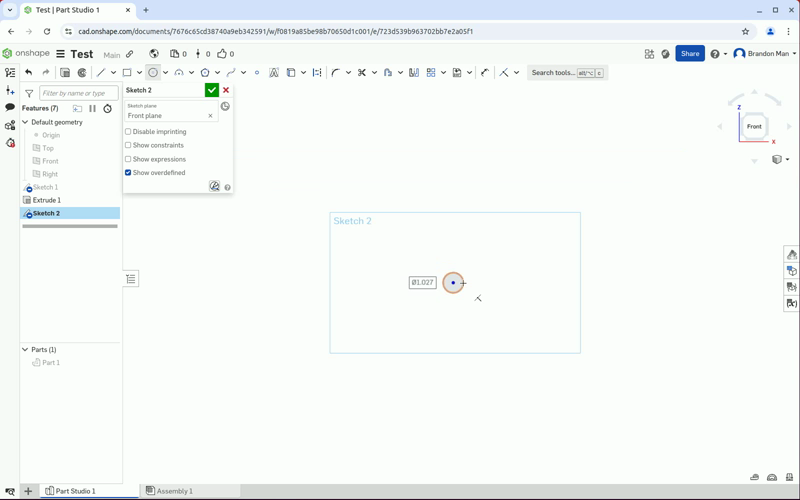
scroll(-6)
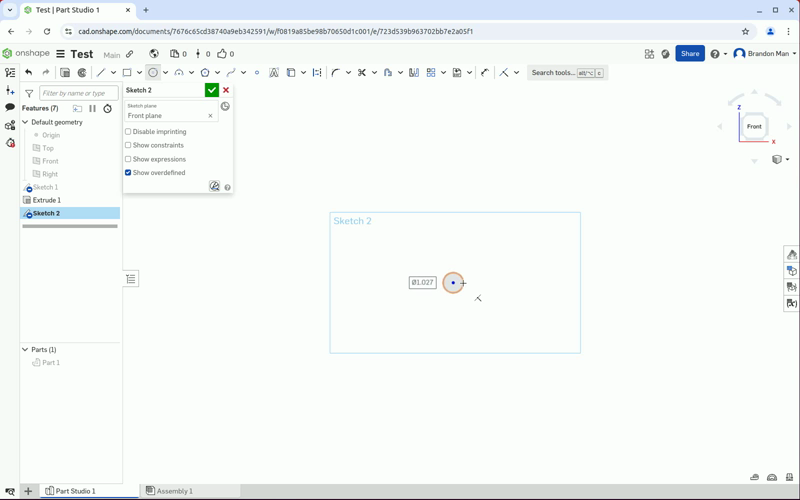
scroll(-6)
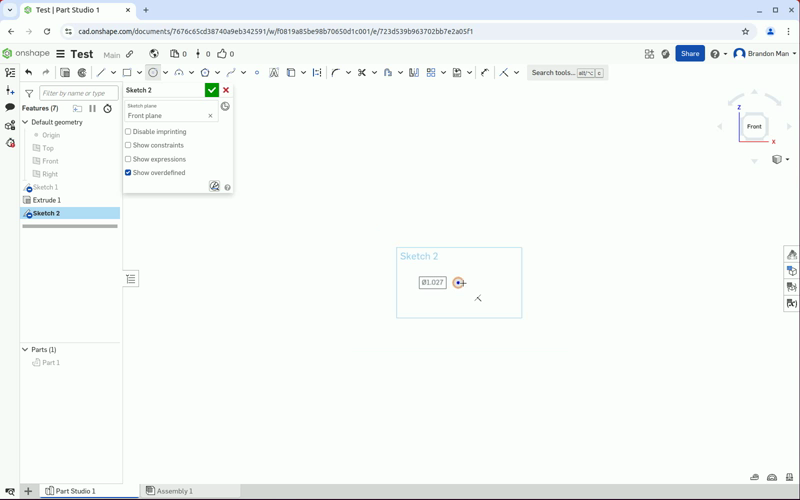
scroll(-6)
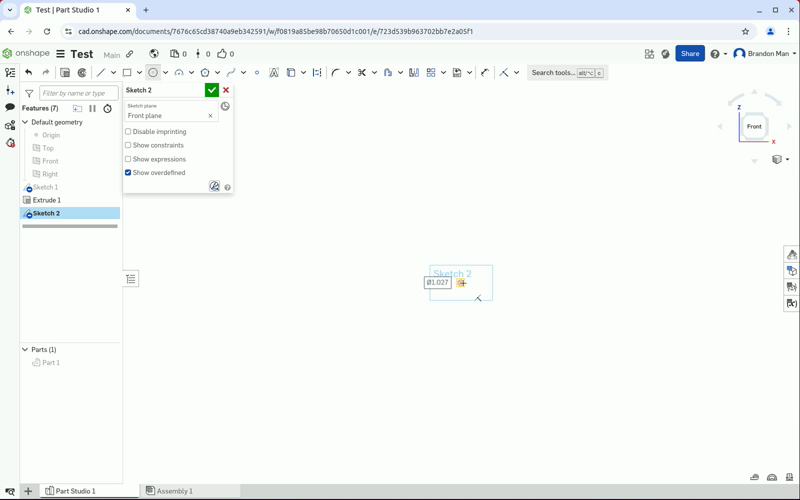
key(esc)
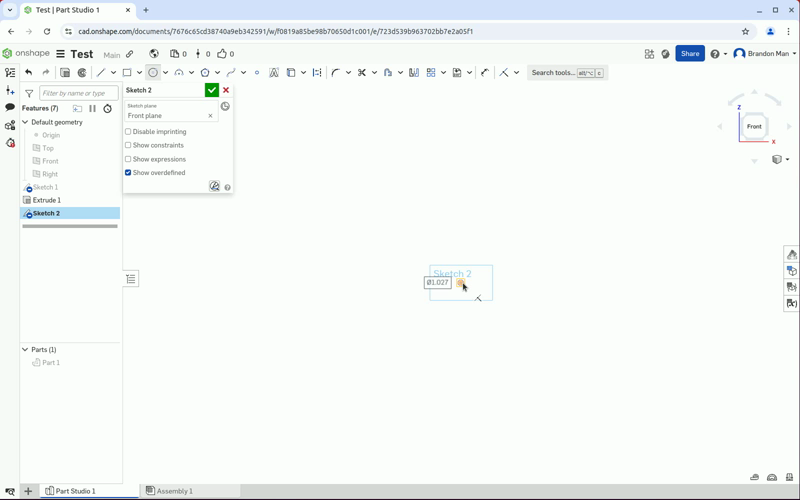
mouse_move(459, 281)
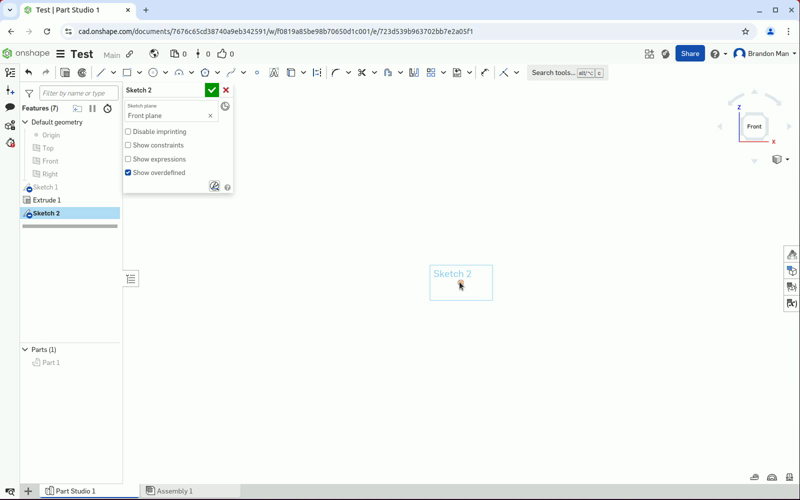
scroll(6)
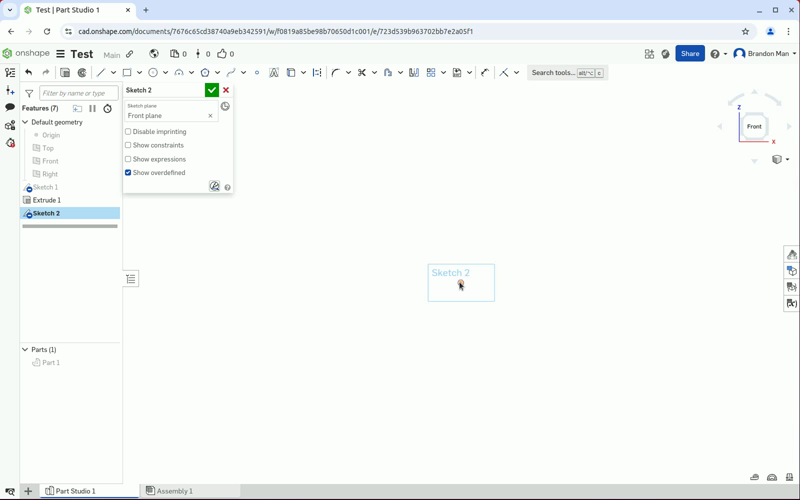
scroll(6)
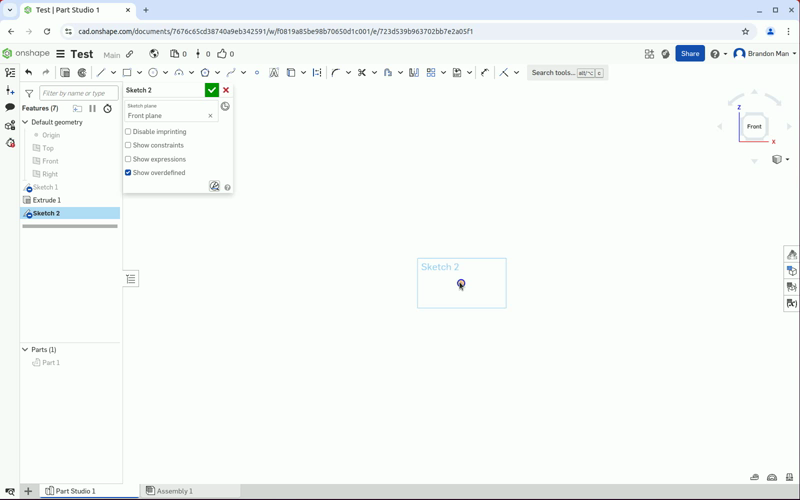
scroll(6)
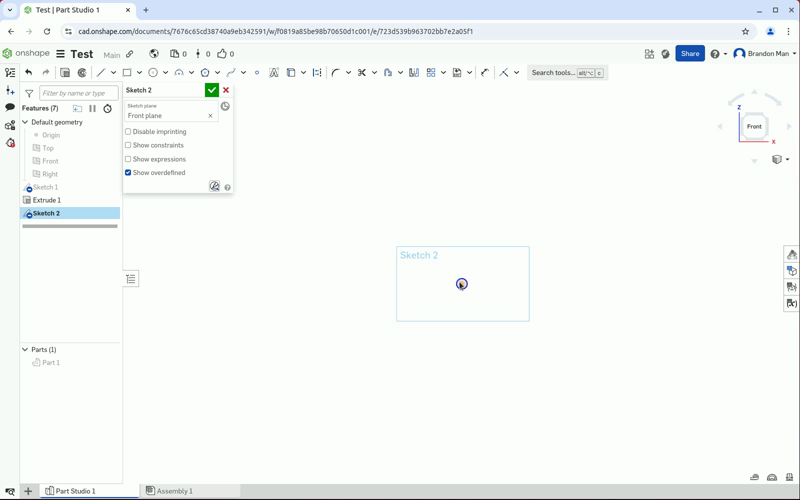
scroll(6)
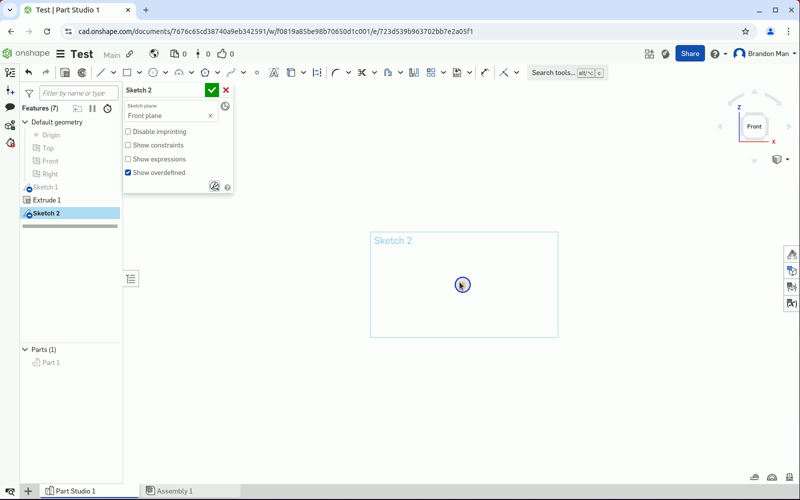
scroll(6)
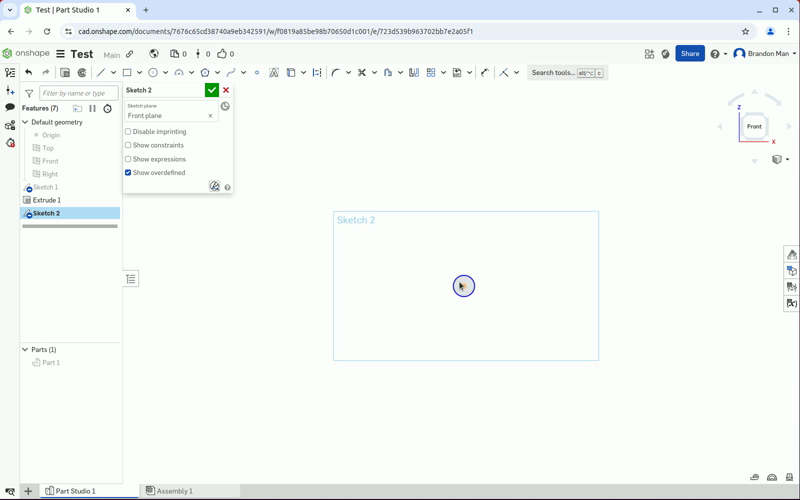
scroll(6)
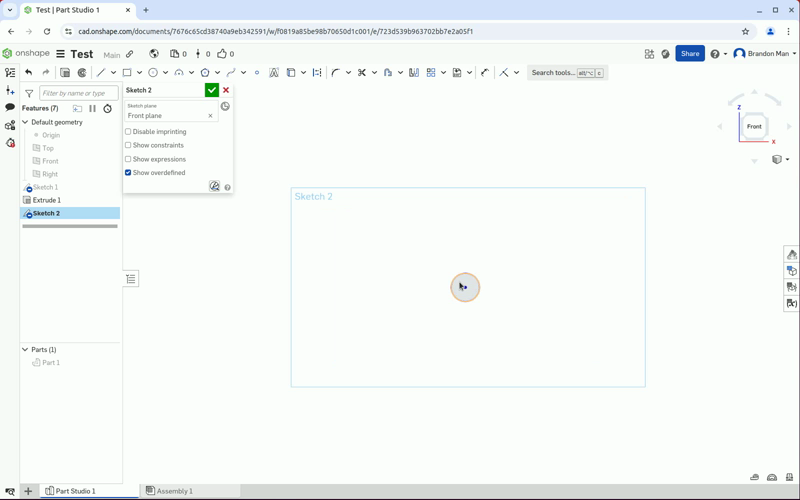
scroll(6)
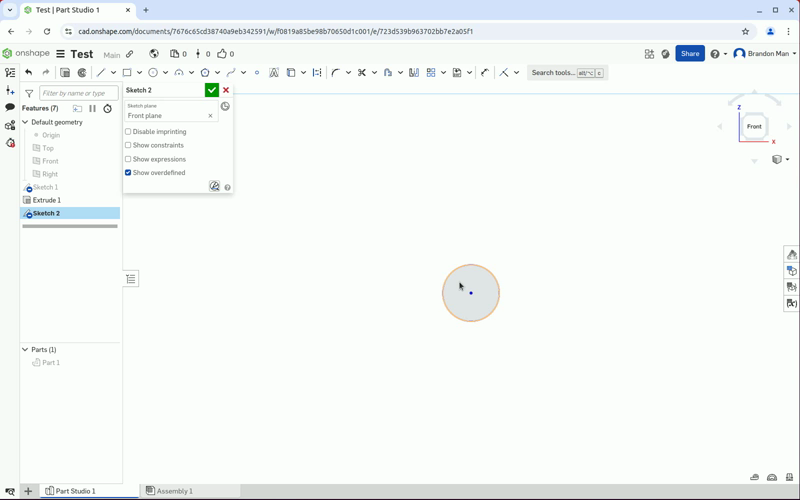
click(459, 281)
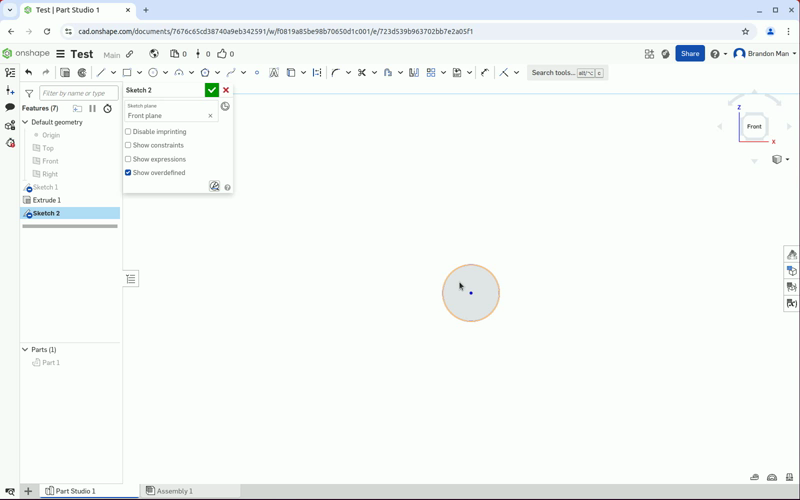
scroll(-6)
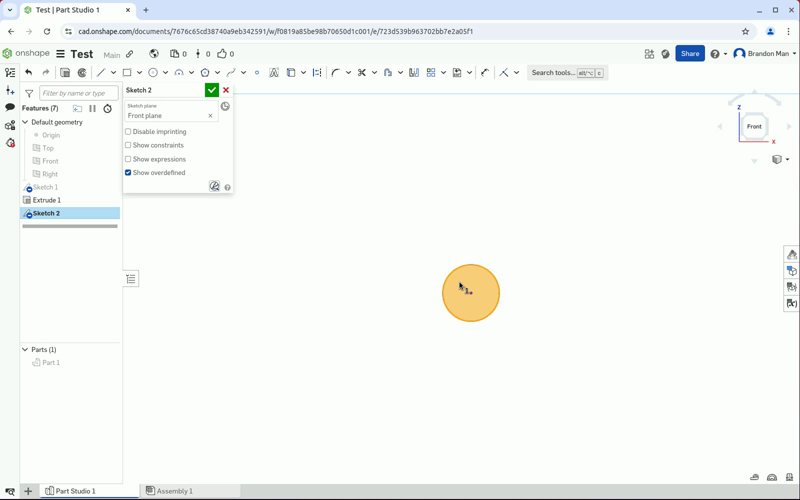
scroll(-6)
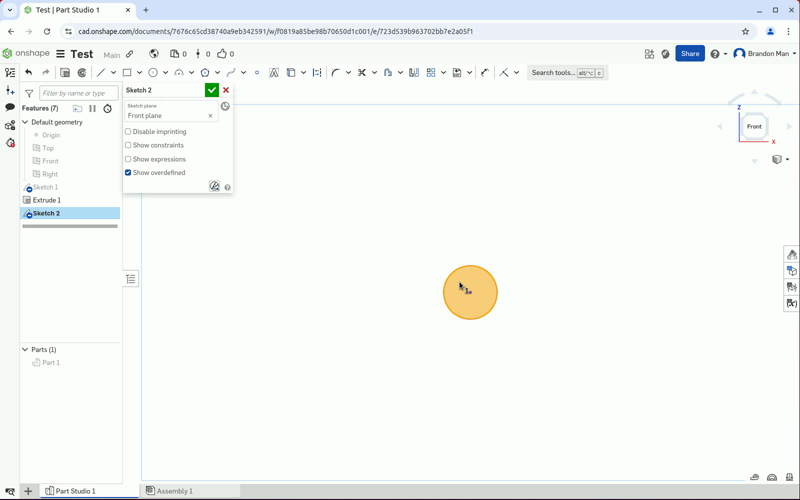
scroll(-6)
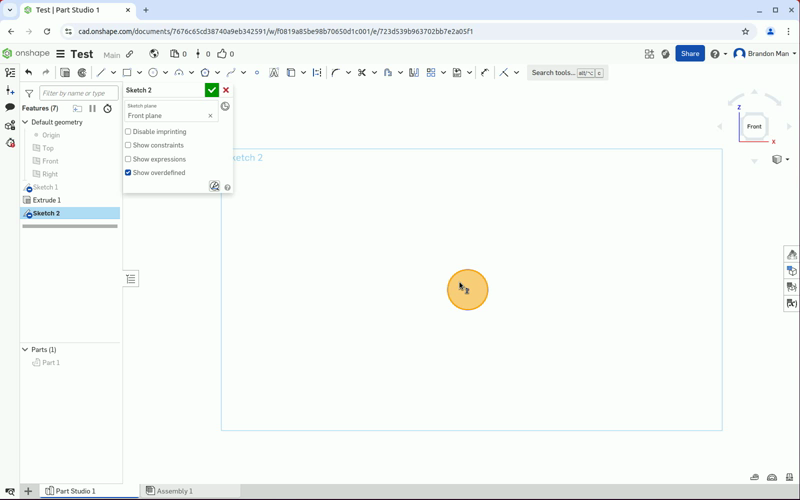
scroll(-6)
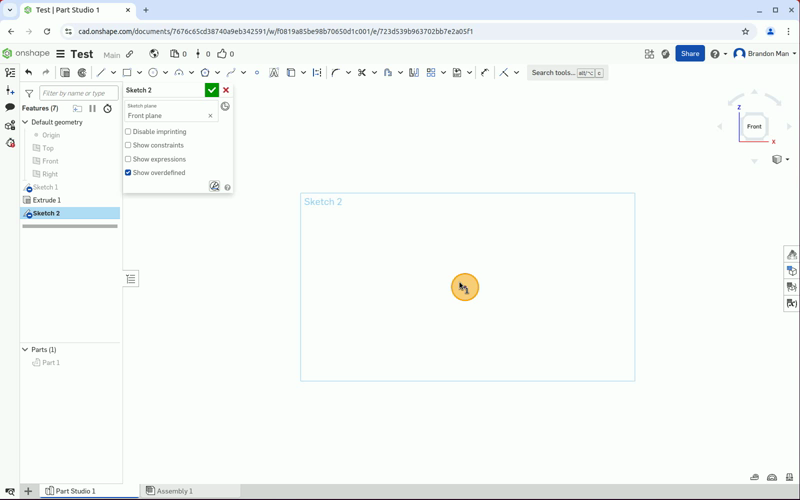
scroll(-6)
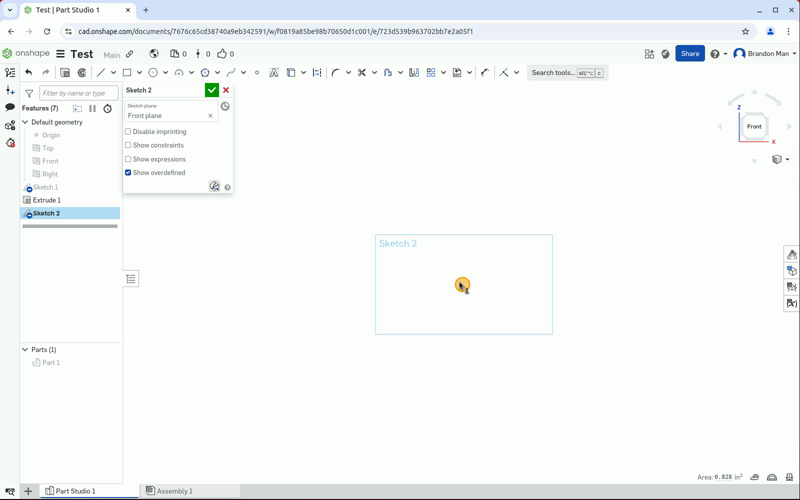
scroll(-6)
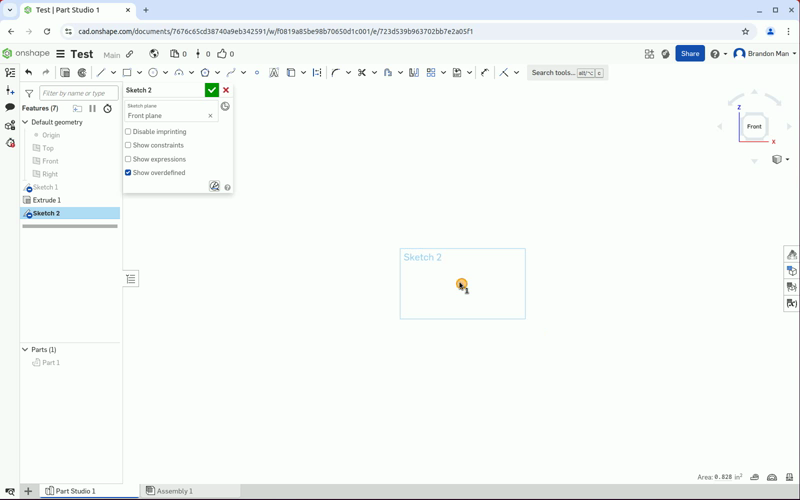
scroll(-6)
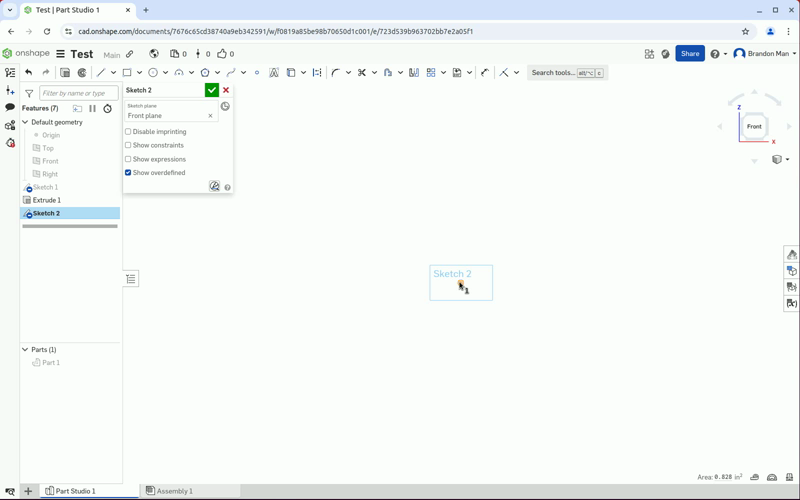
mouse_move(73, 352)
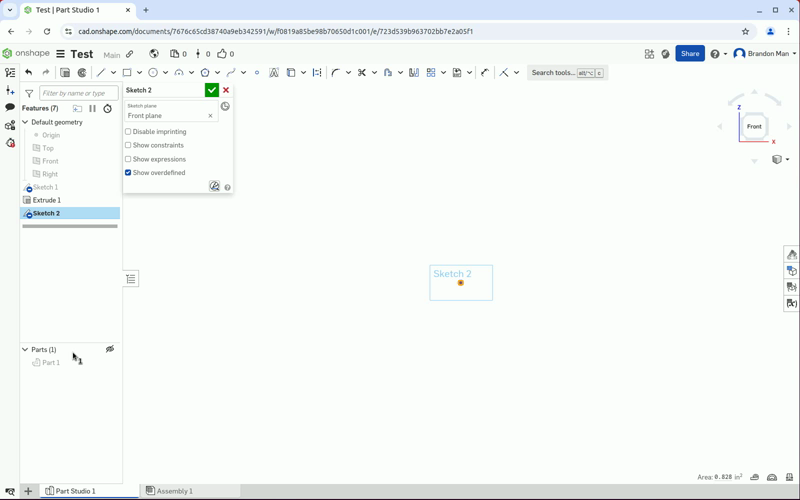
key(shift+y)
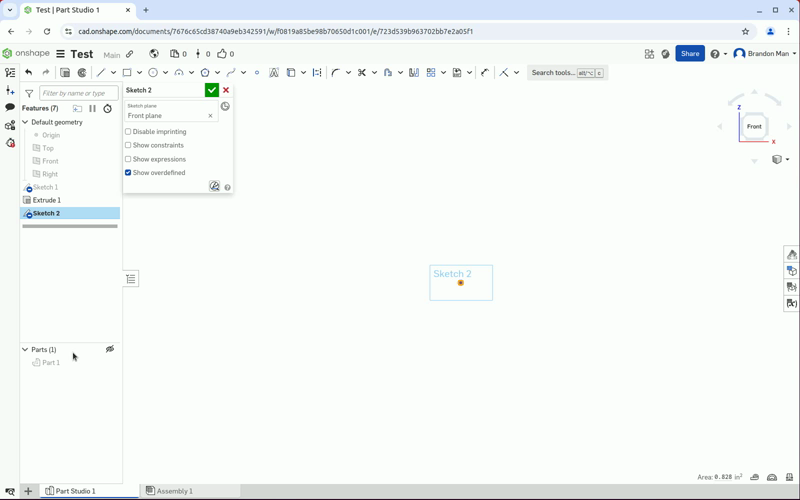
key(shift+e)
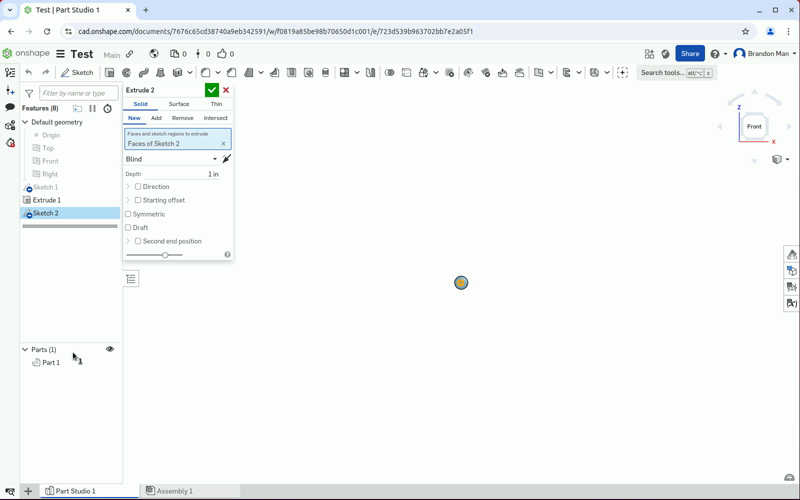
mouse_move(143, 106)
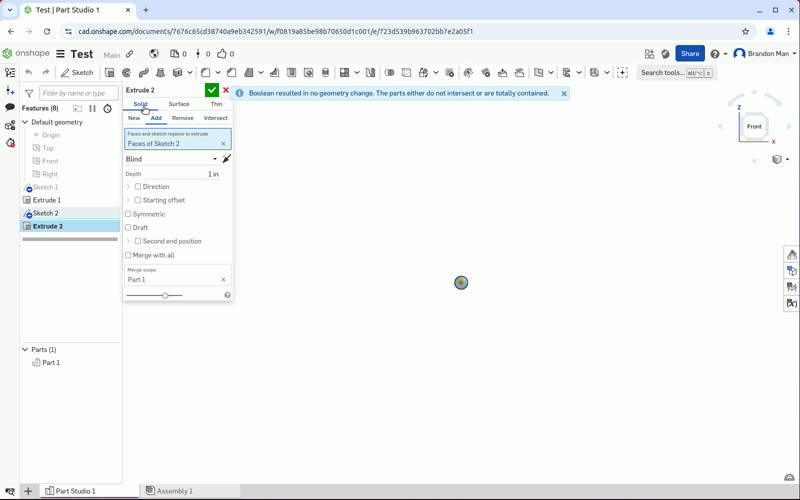
click(143, 106)
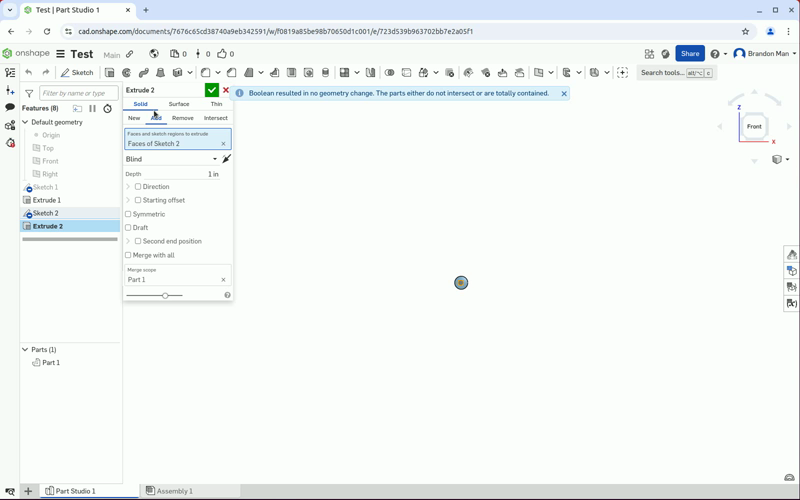
mouse_move(186, 120)
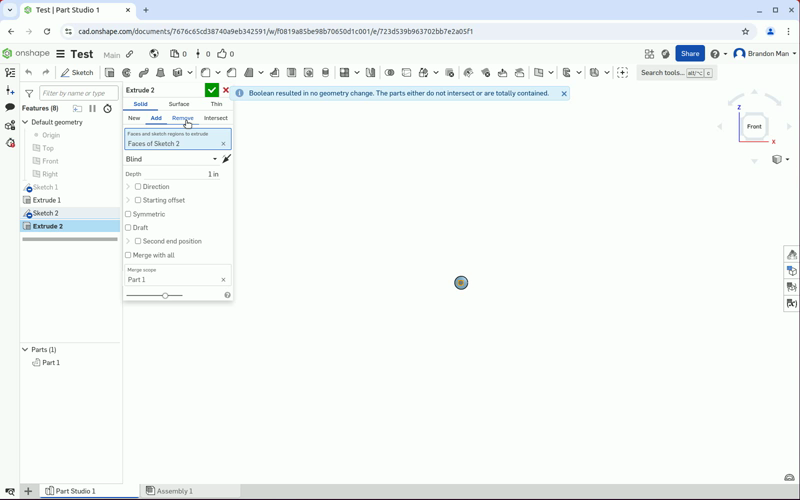
click(186, 120)
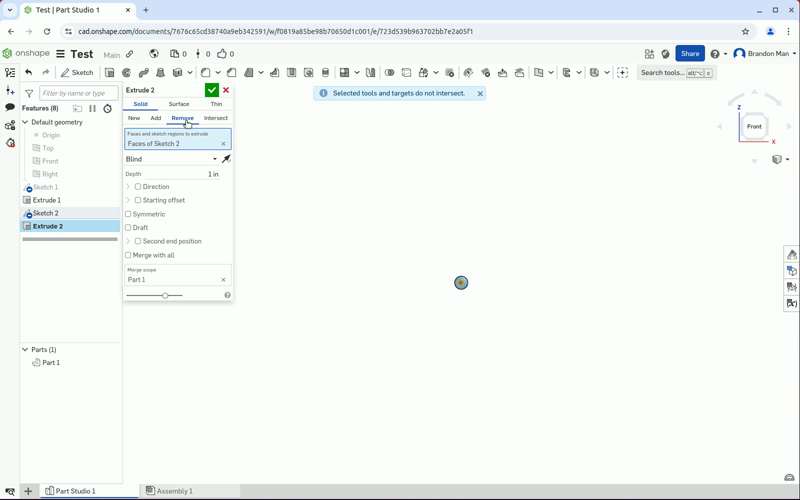
key(tab, 4)
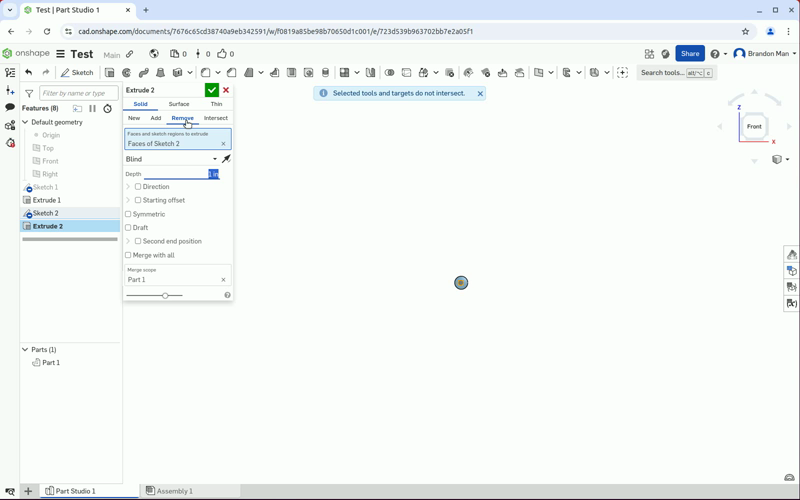
text(-23.108)
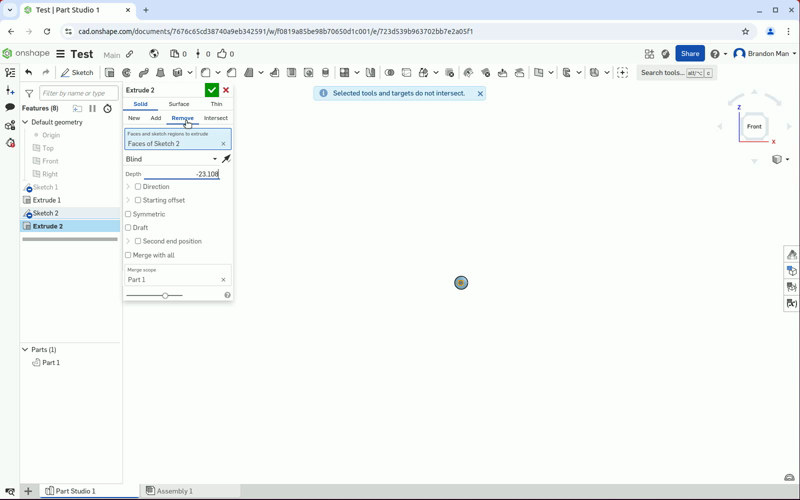
key(tab, 6)
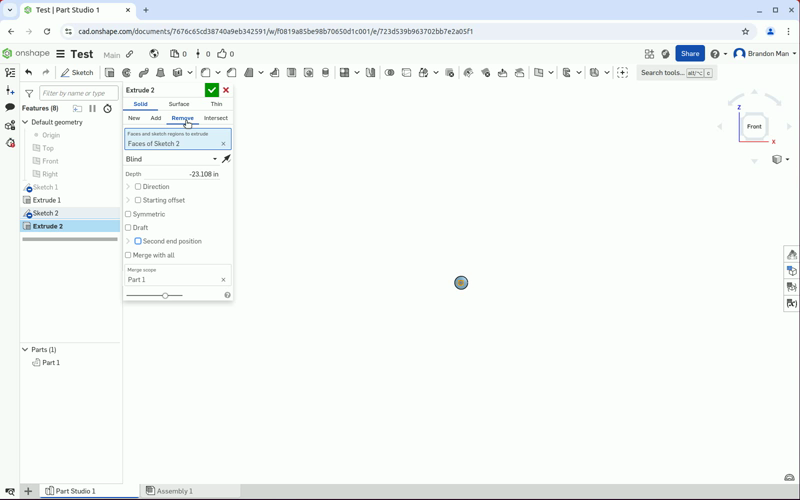
key(space)
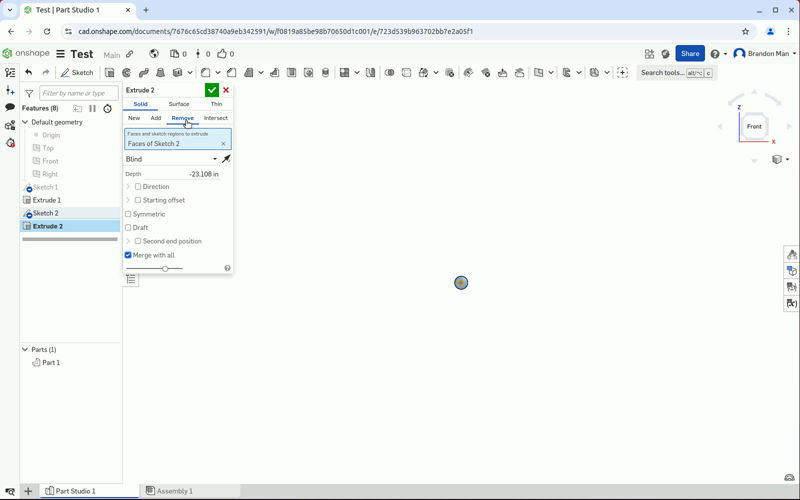
key(enter)
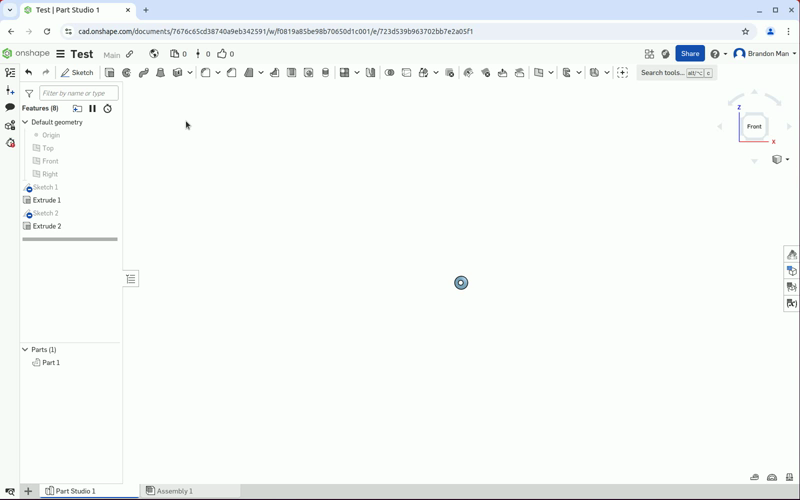
key(shift+h)
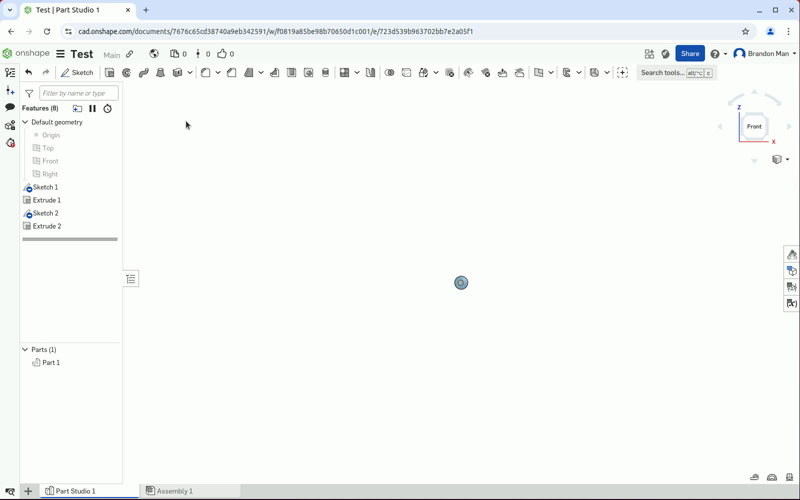
key(shift+h)
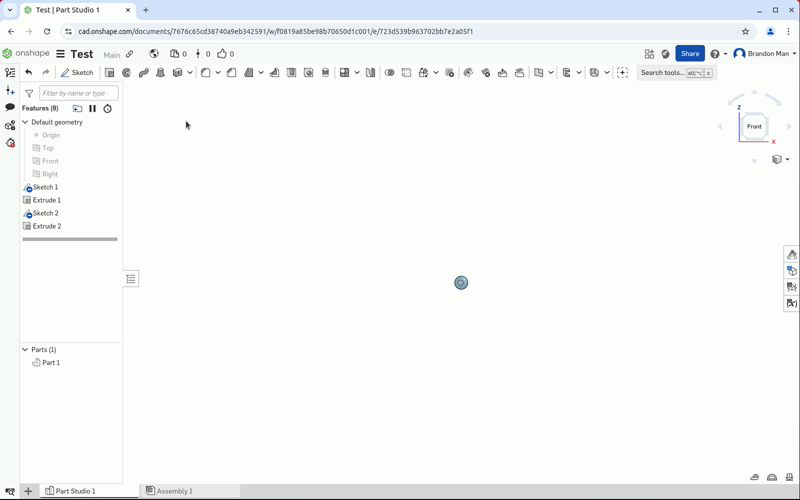
key(shift+7)
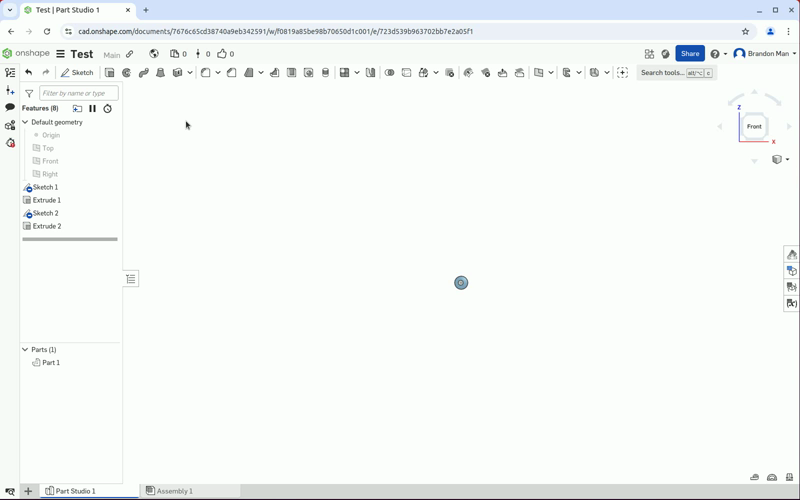
key(left, 2)
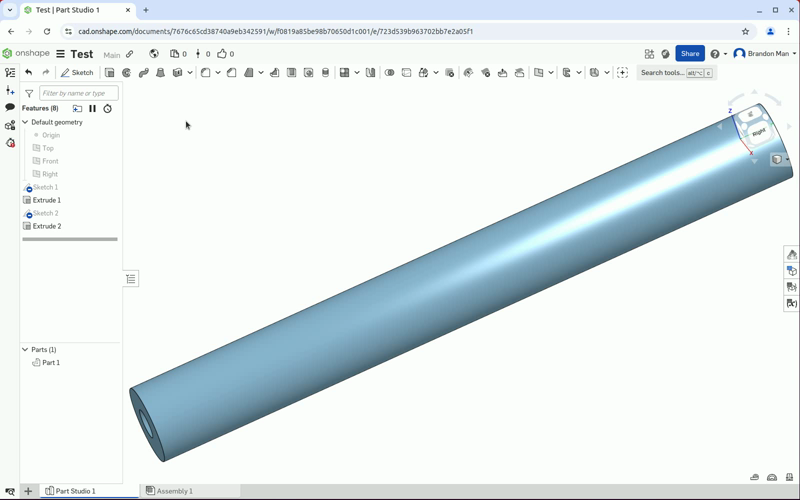
key(down, 2)
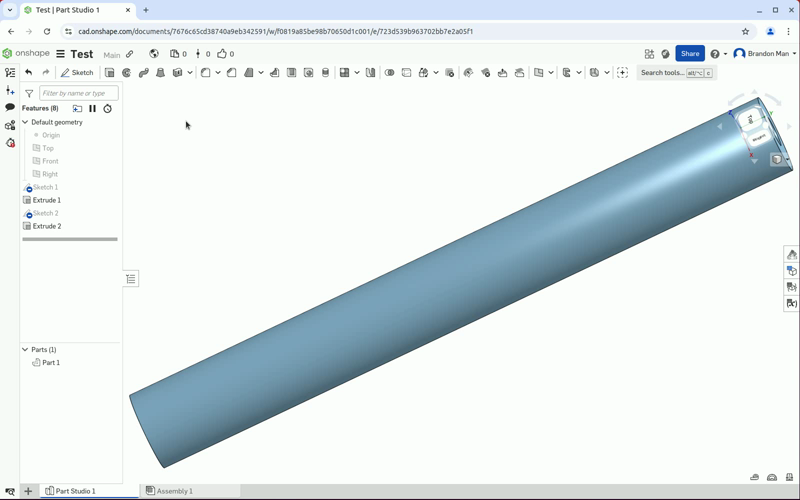
key(up, 2)
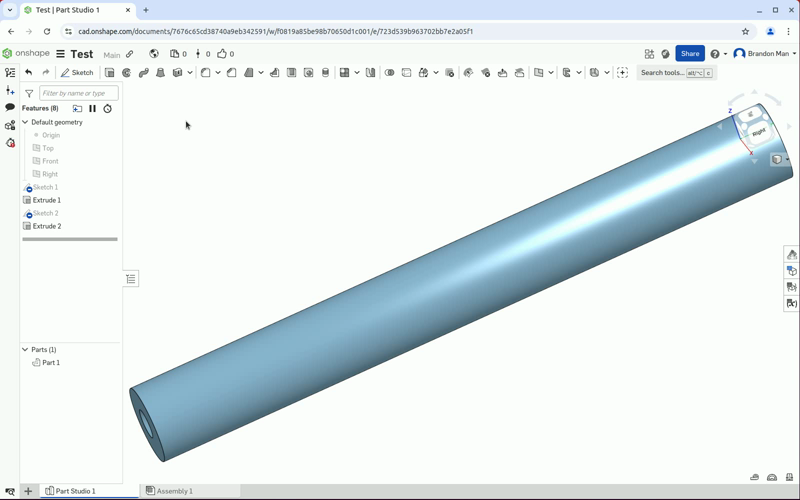
key(right, 2)
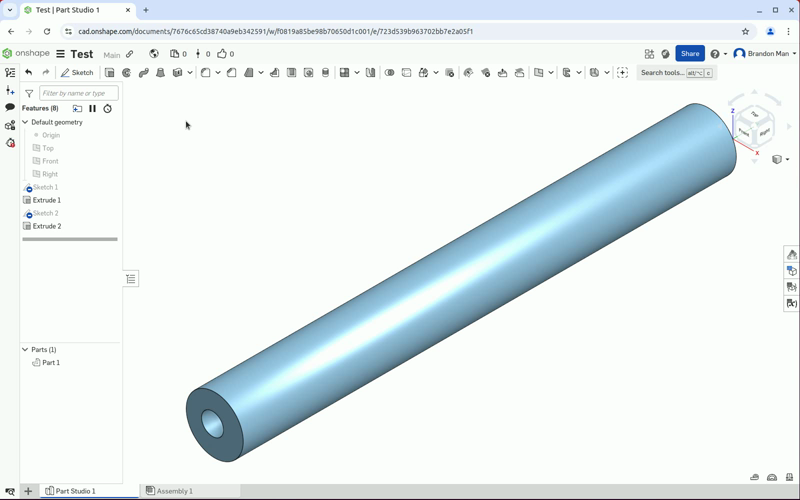
mouse_move(73, 189)
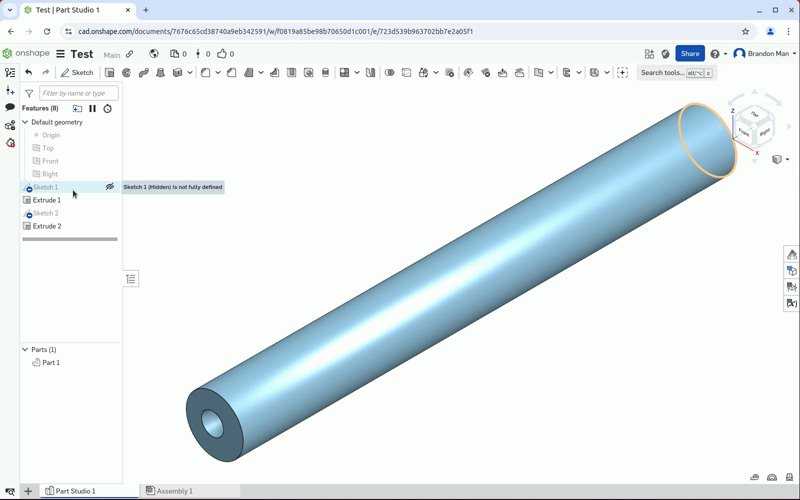
click(73, 189)